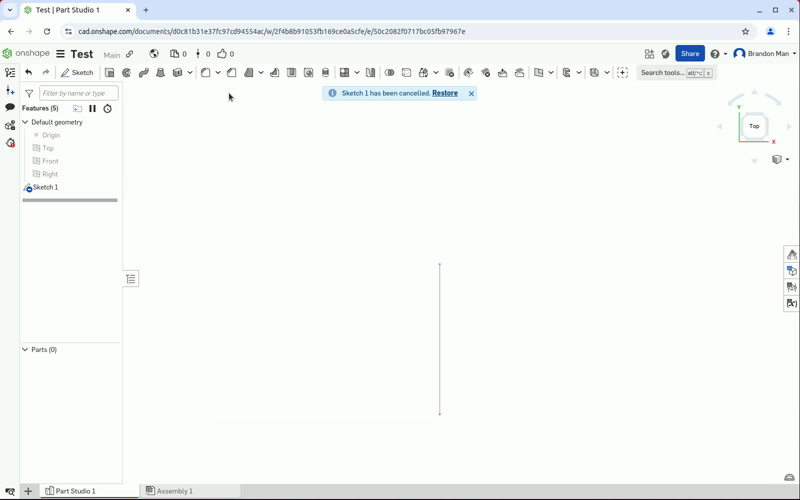
key(shift+h)
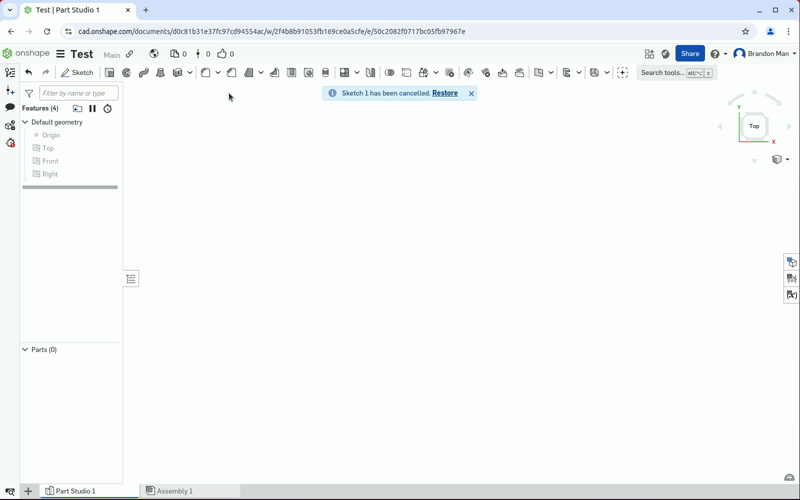
mouse_move(73, 352)
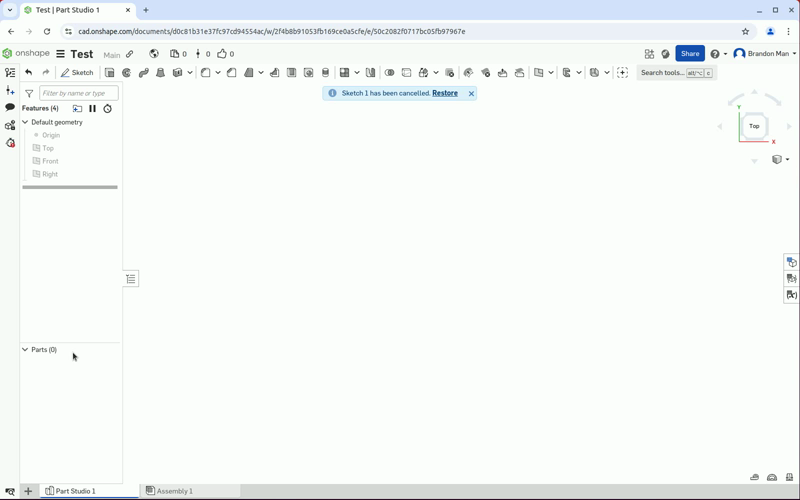
key(y)
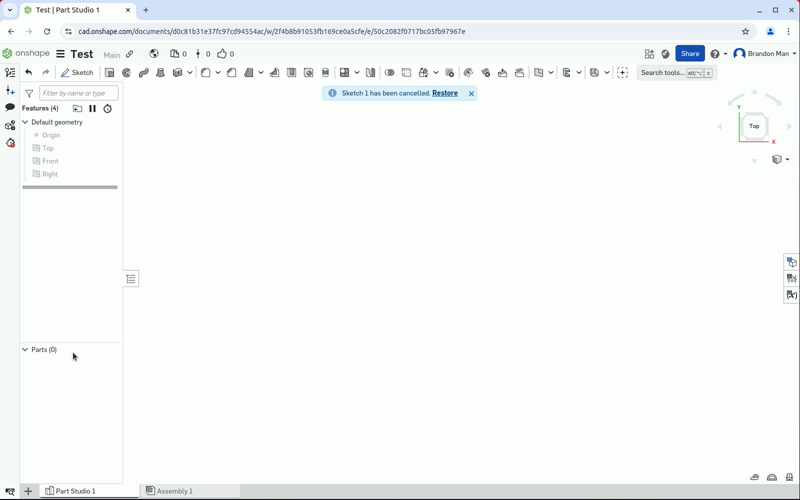
key(shift+p)
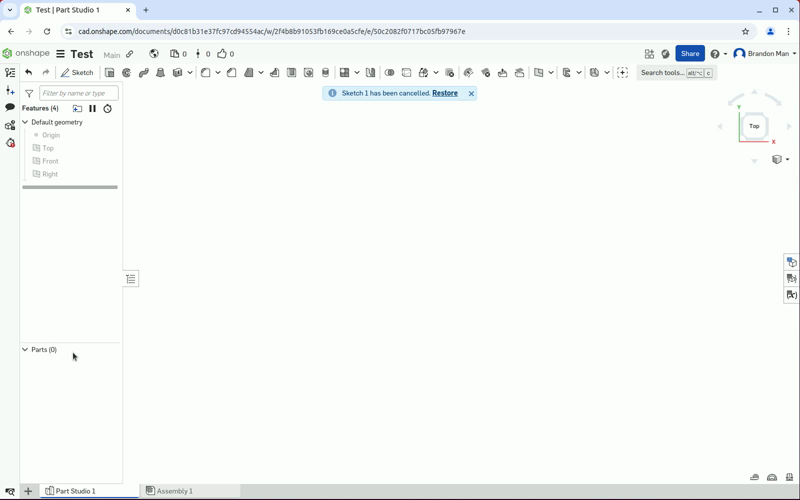
key(space)
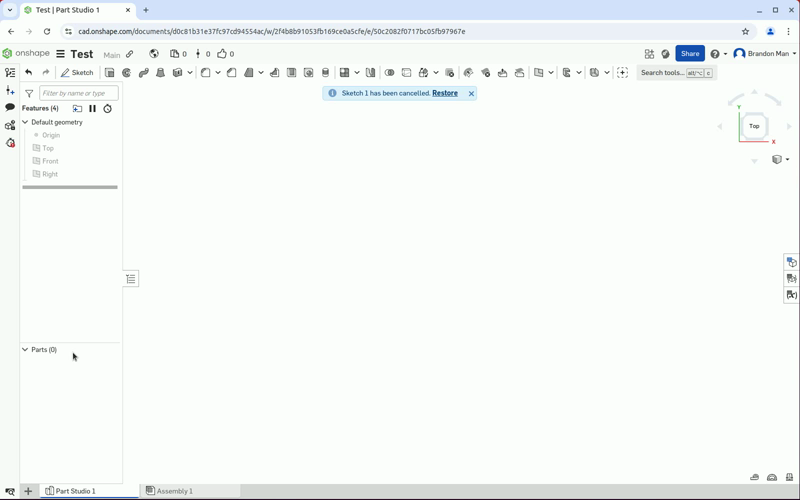
key_down(shift)
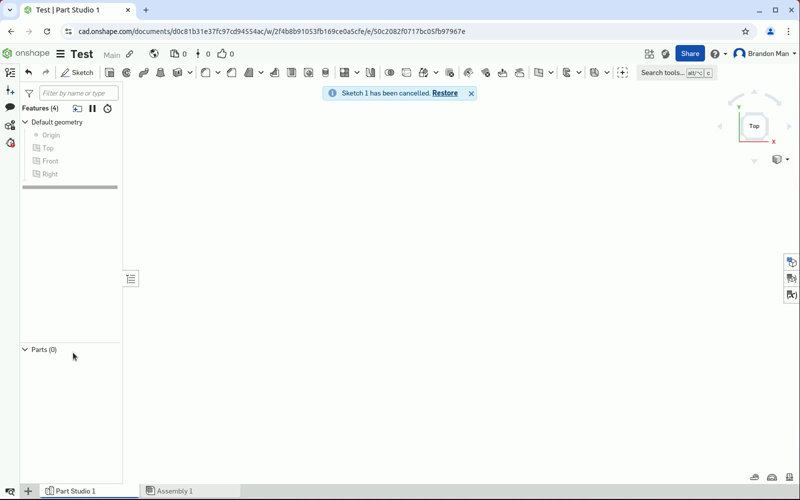
key(up)
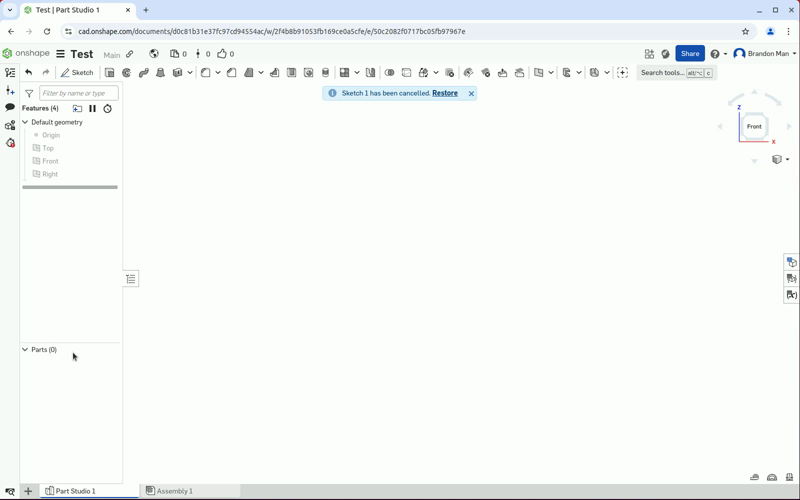
key_up(shift)
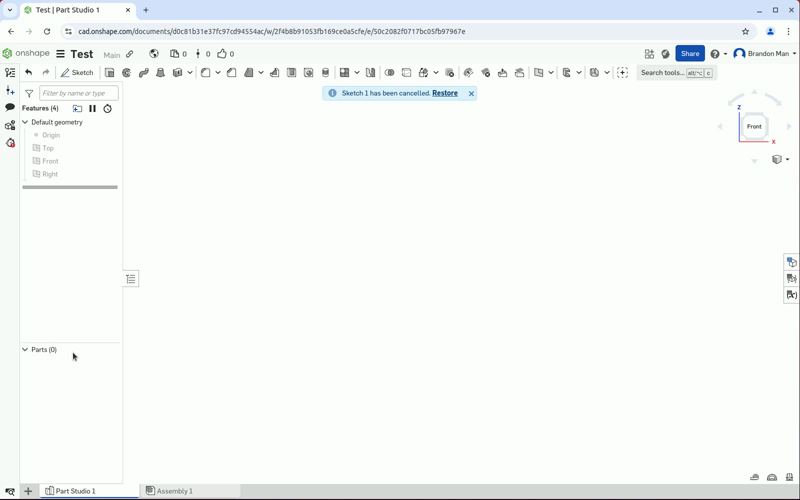
key(space)
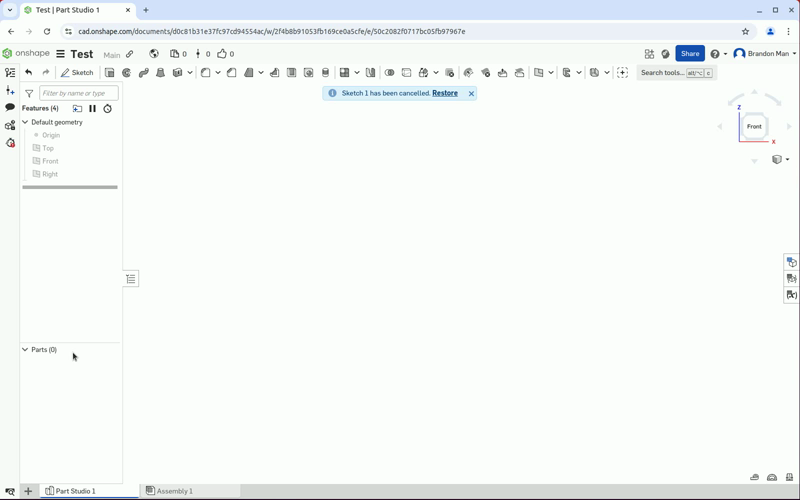
key_down(shift)
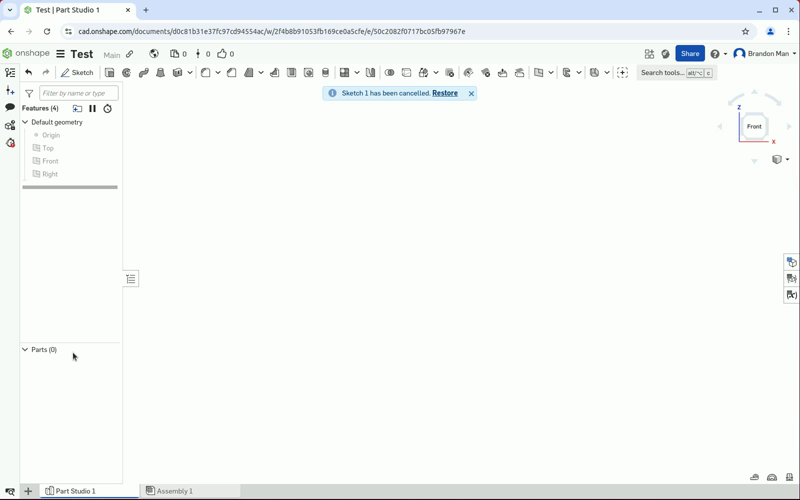
key(left)
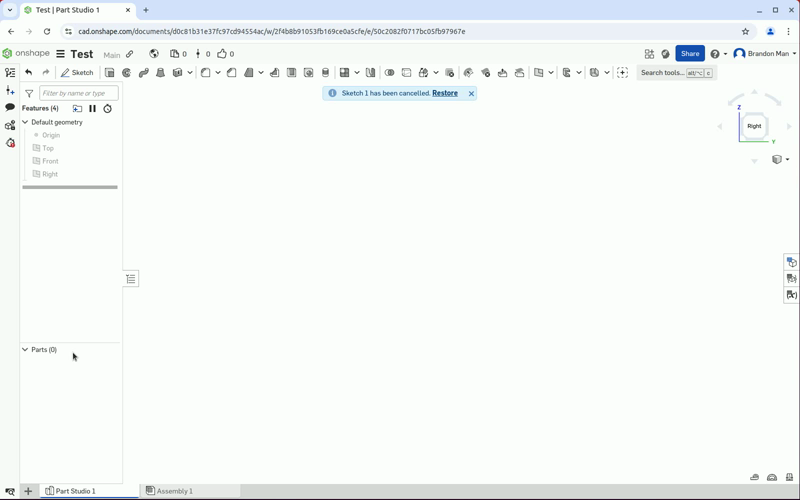
key_up(shift)
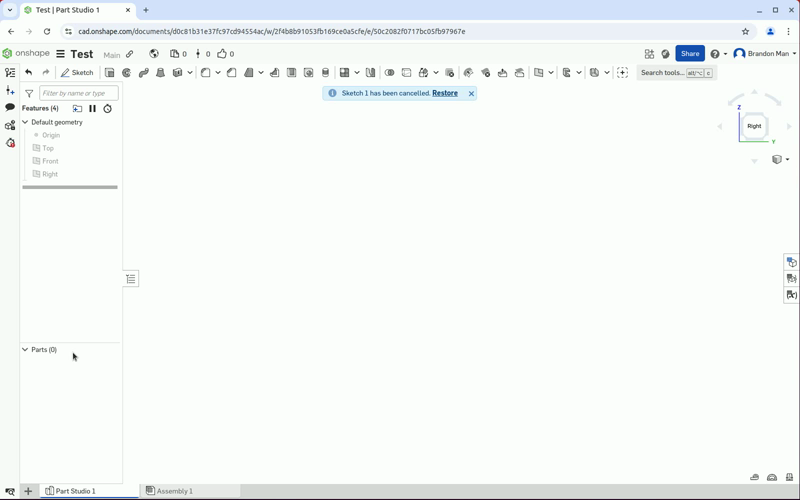
mouse_move(73, 352)
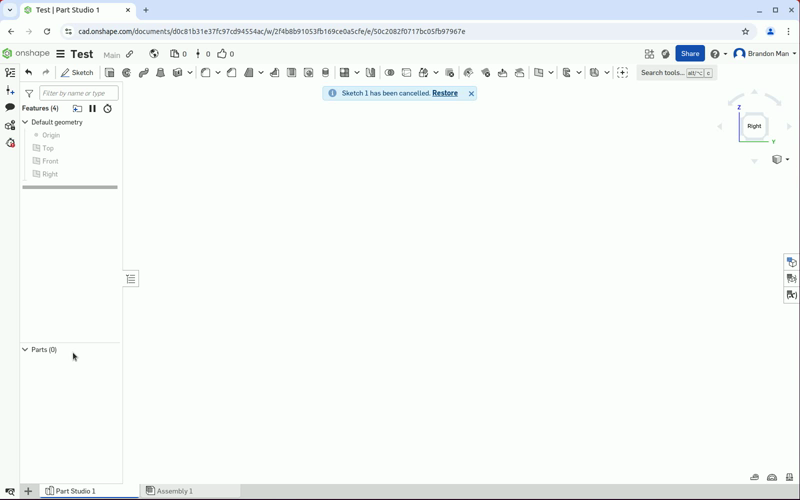
key(shift+y)
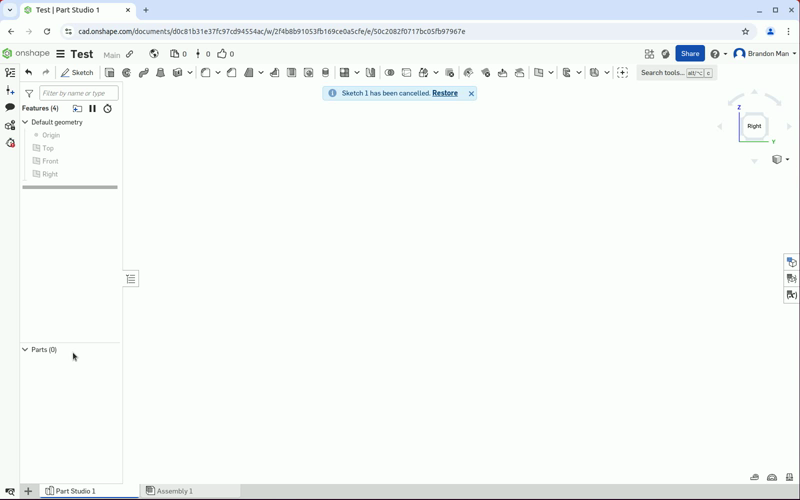
key(shift+s)
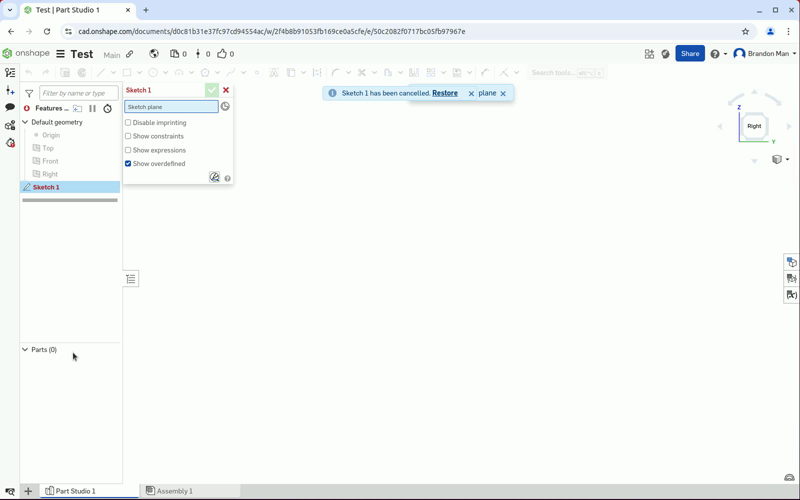
mouse_move(73, 176)
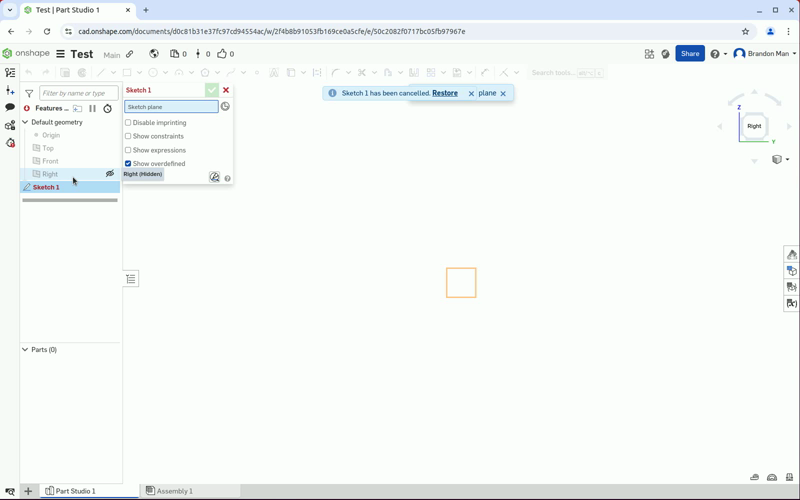
click(73, 176)
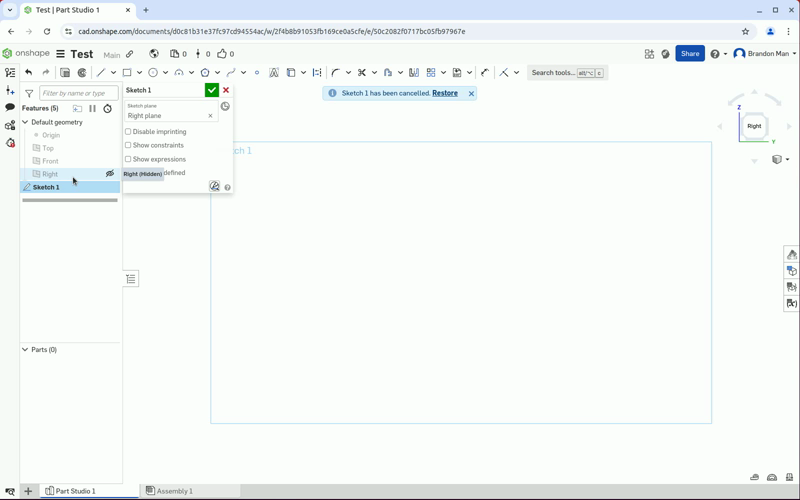
mouse_move(73, 352)
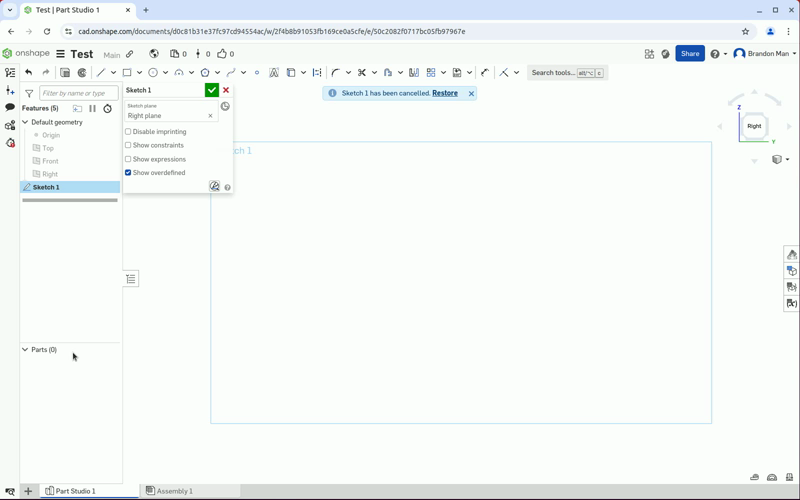
key(y)
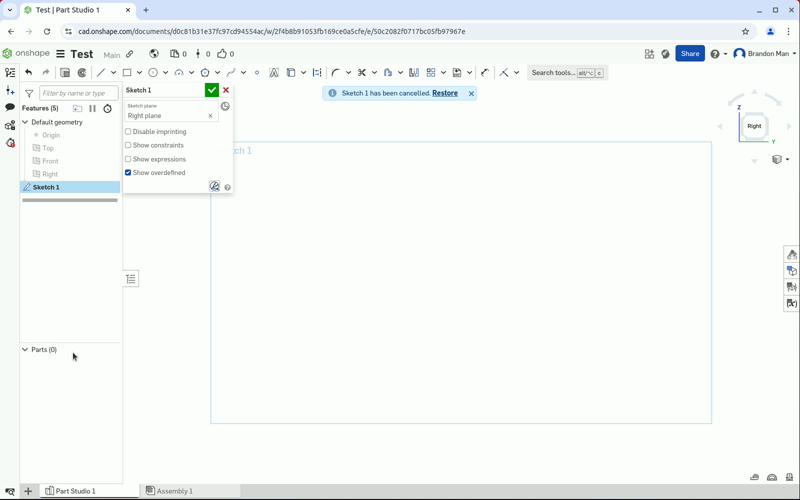
key(l)
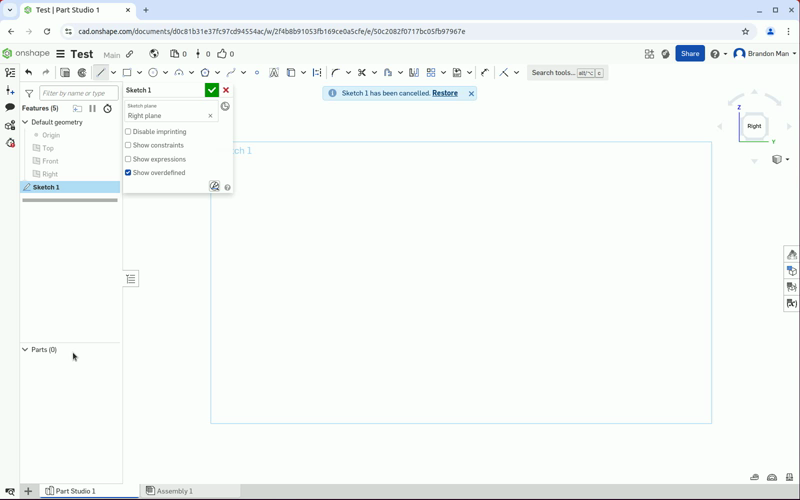
key_down(shift)
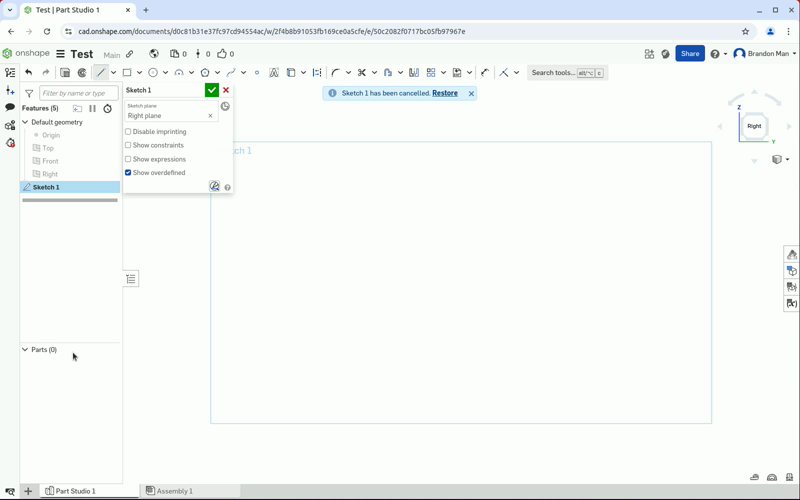
mouse_move(348, 388)
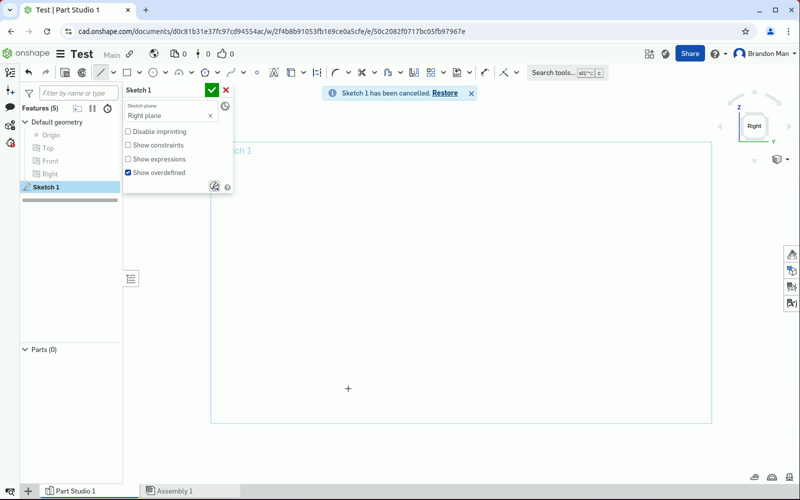
click(348, 388)
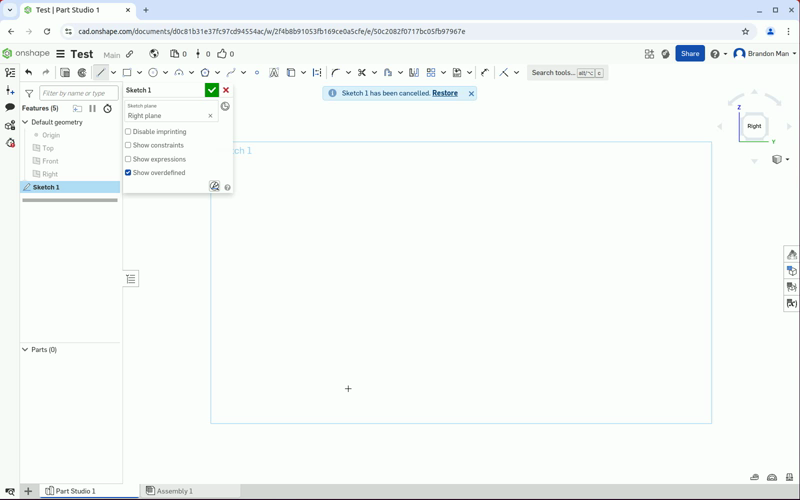
key_up(shift)
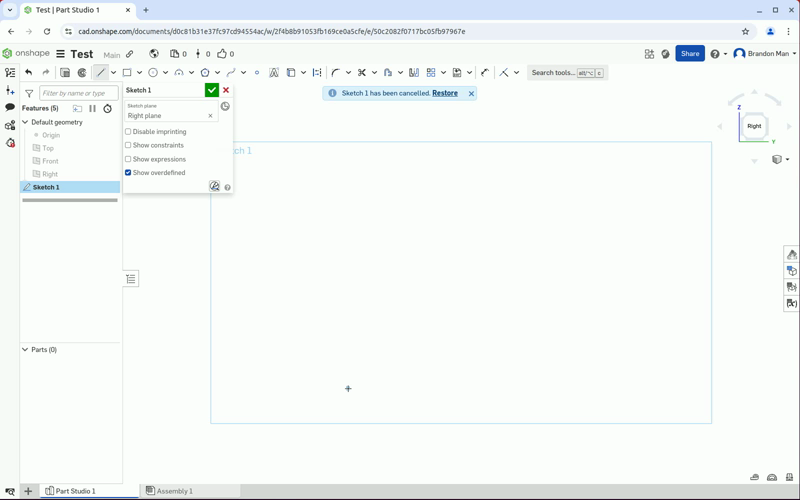
key_down(shift)
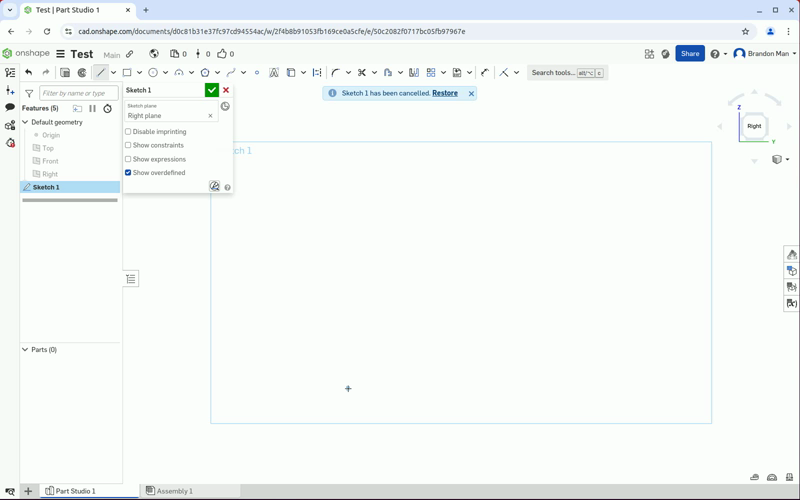
mouse_move(572, 388)
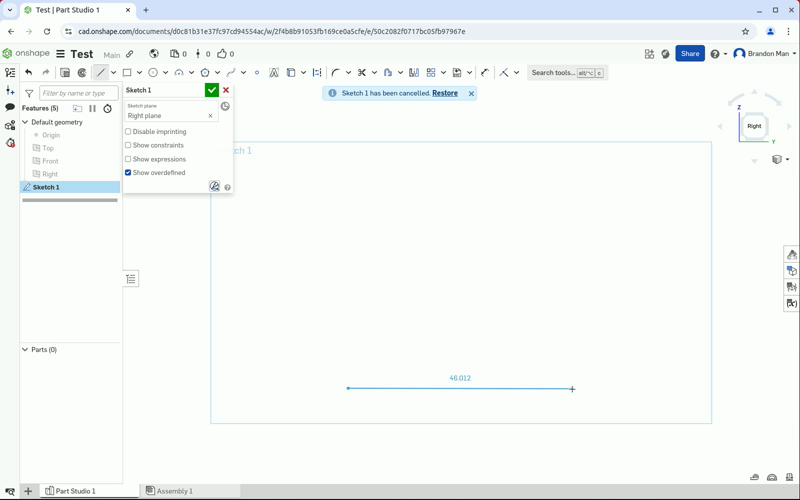
click(572, 388)
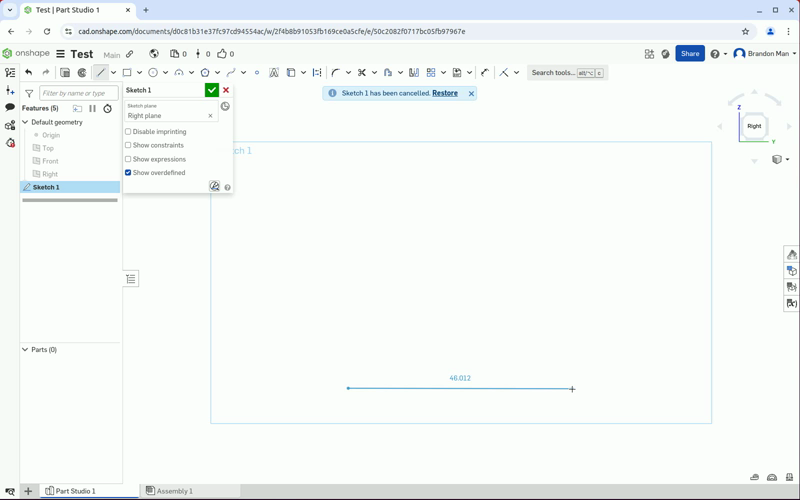
key_up(shift)
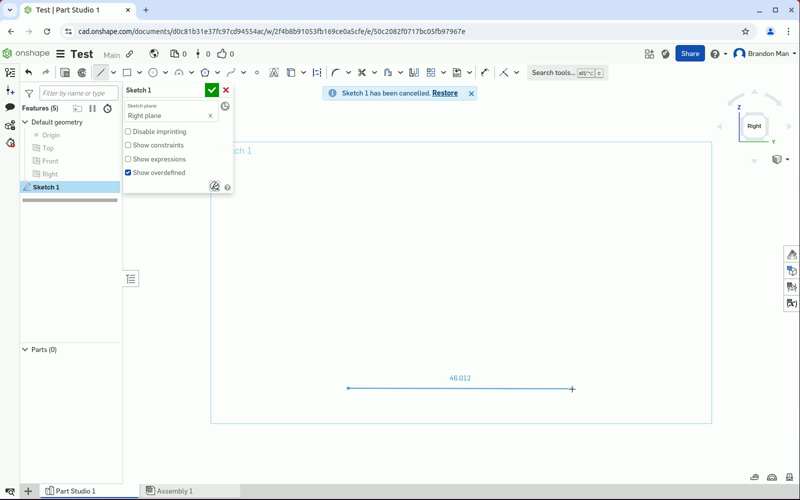
key_down(shift)
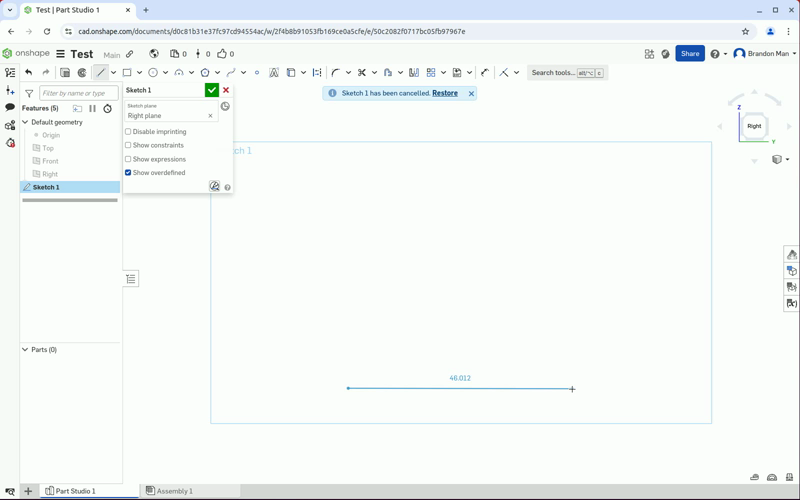
mouse_move(572, 178)
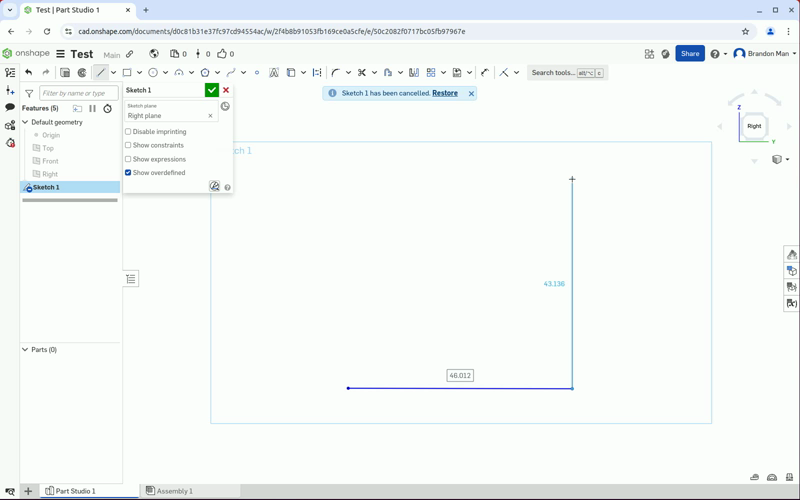
click(572, 178)
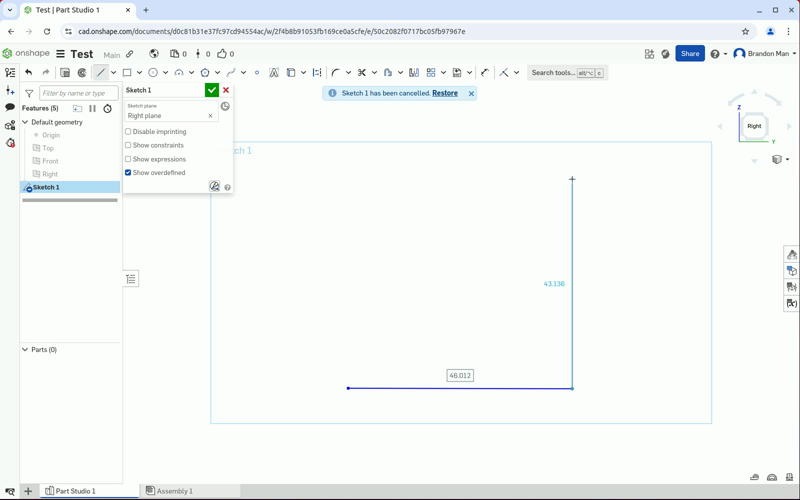
key_up(shift)
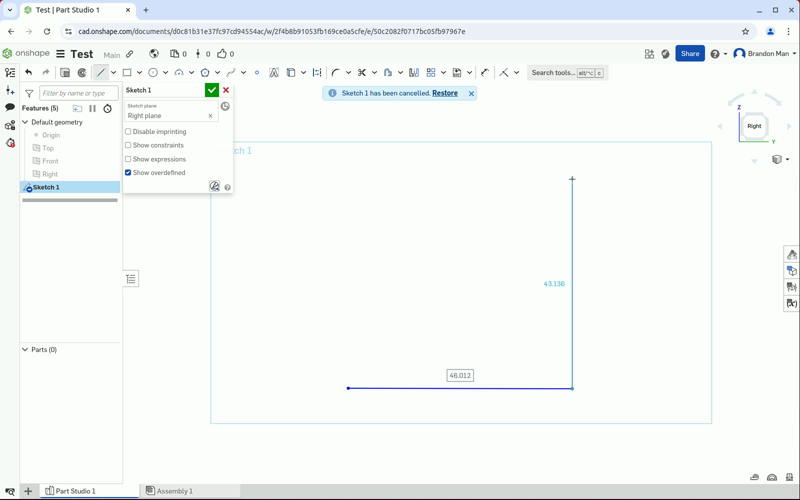
key_down(shift)
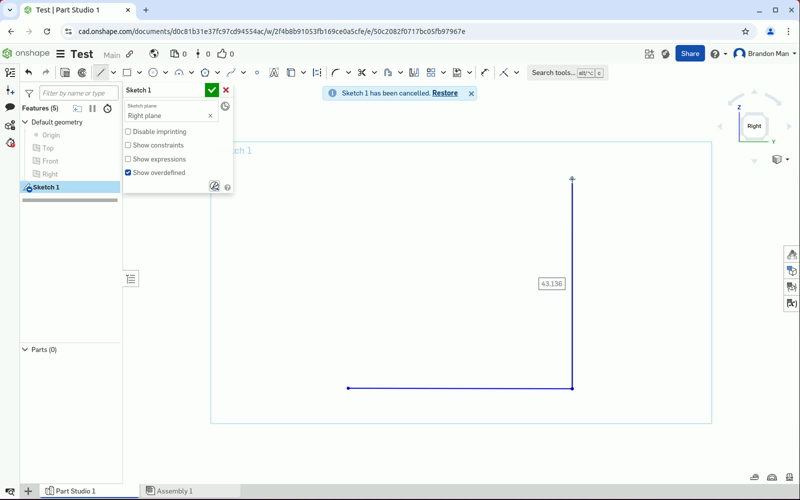
mouse_move(348, 178)
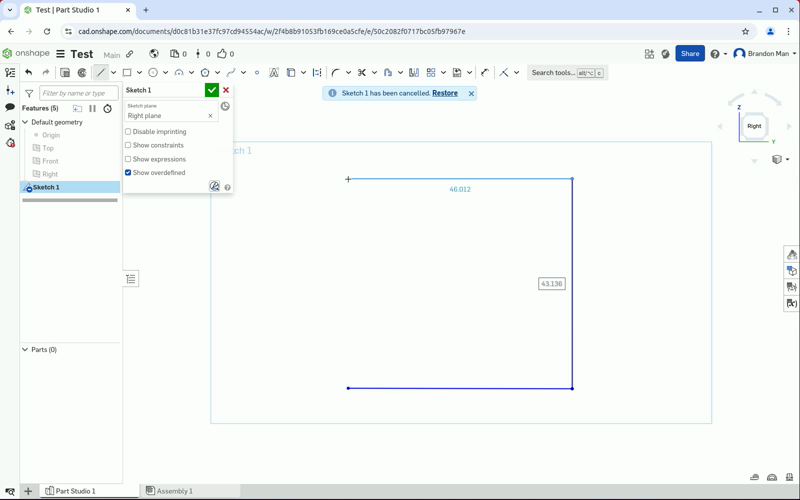
click(348, 178)
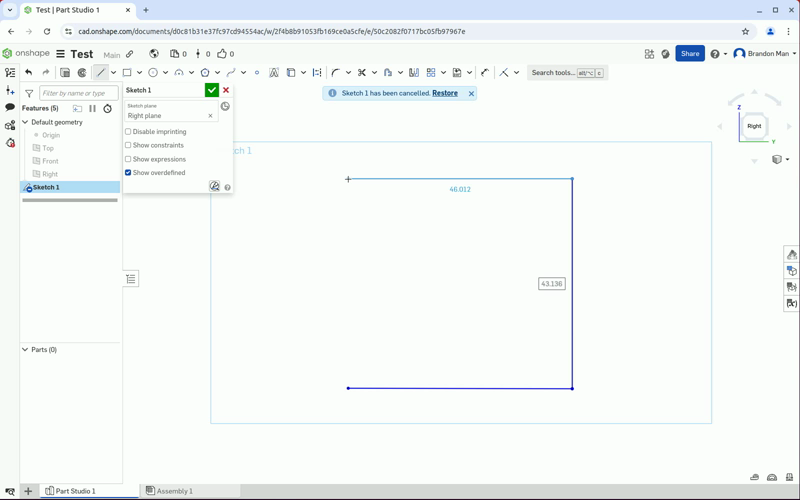
key_up(shift)
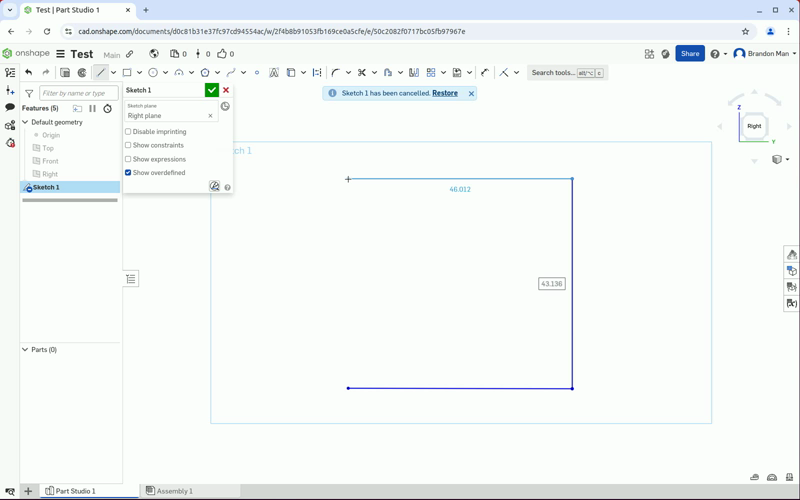
key_down(shift)
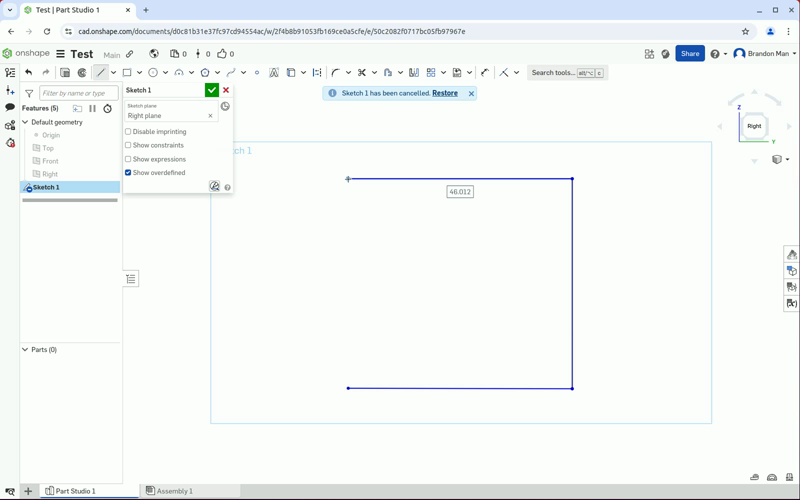
mouse_move(348, 388)
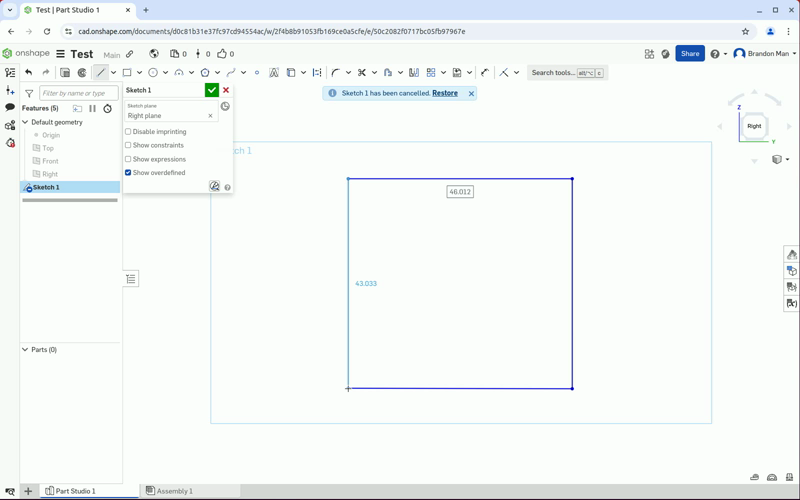
key_up(shift)
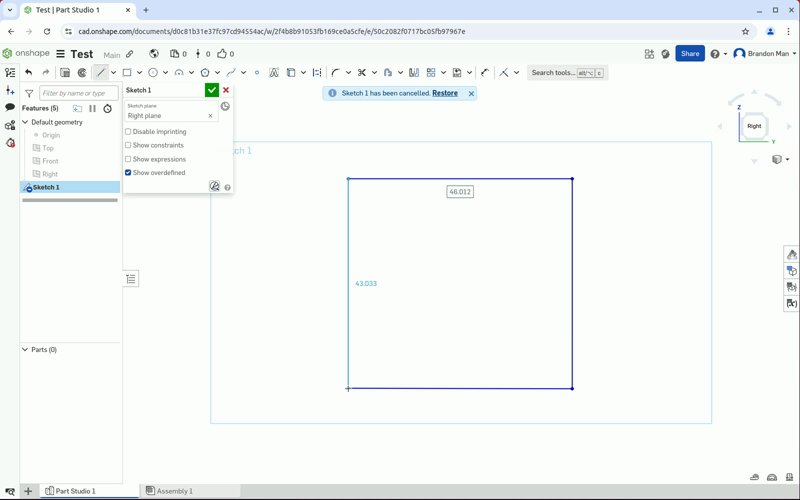
click(348, 388)
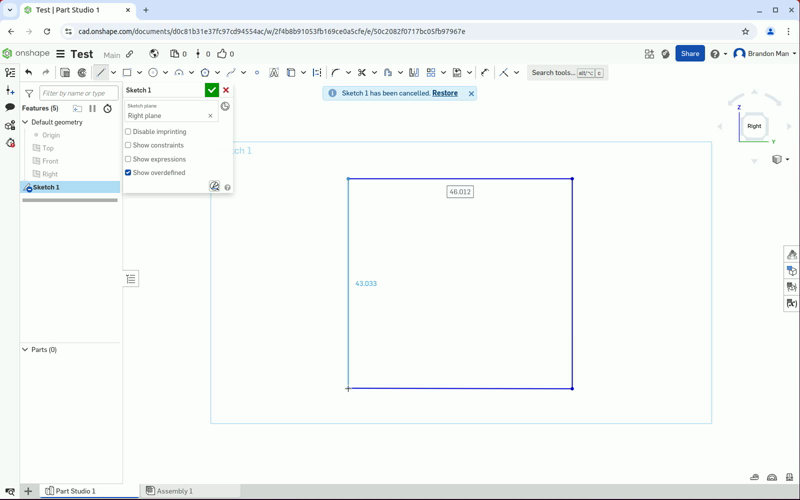
key(esc)
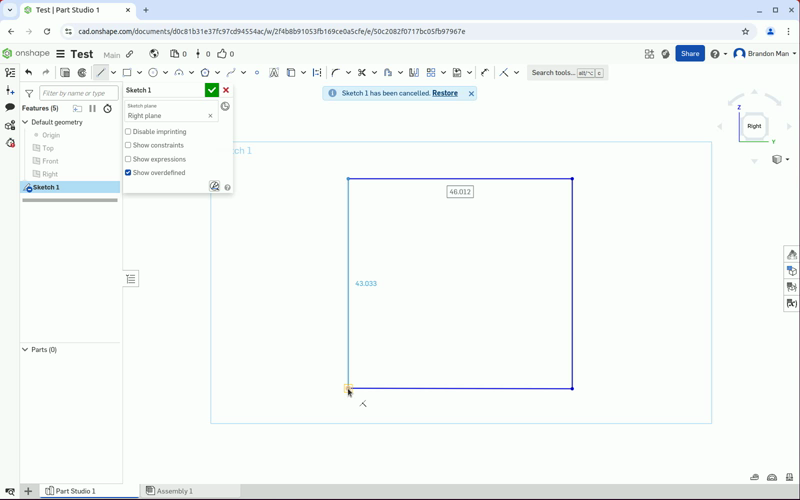
mouse_move(515, 261)
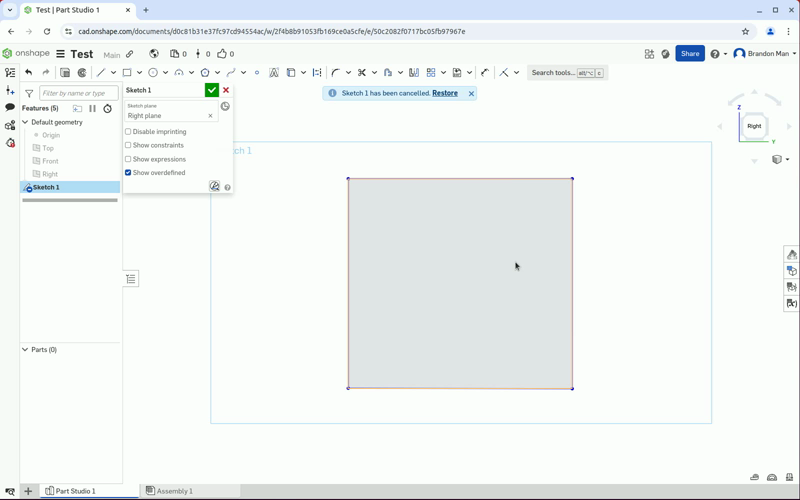
click(515, 261)
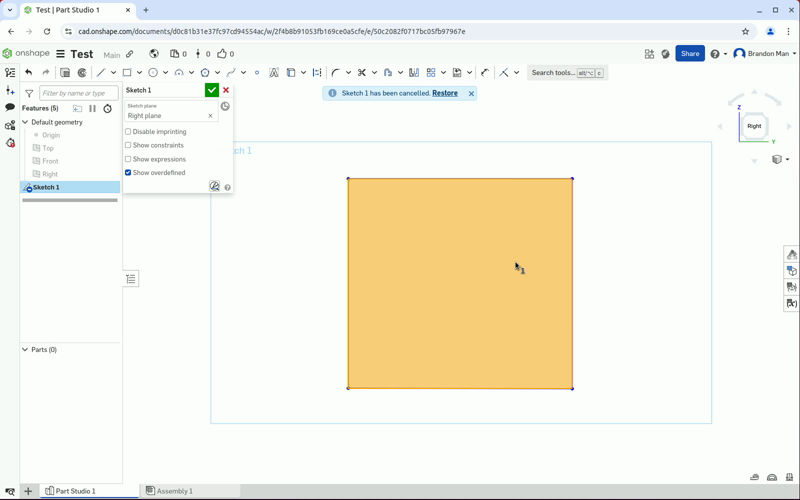
mouse_move(73, 352)
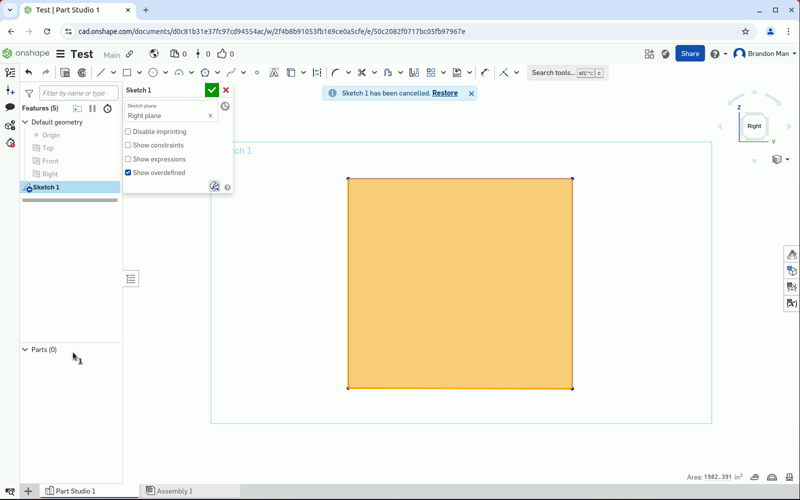
key(shift+y)
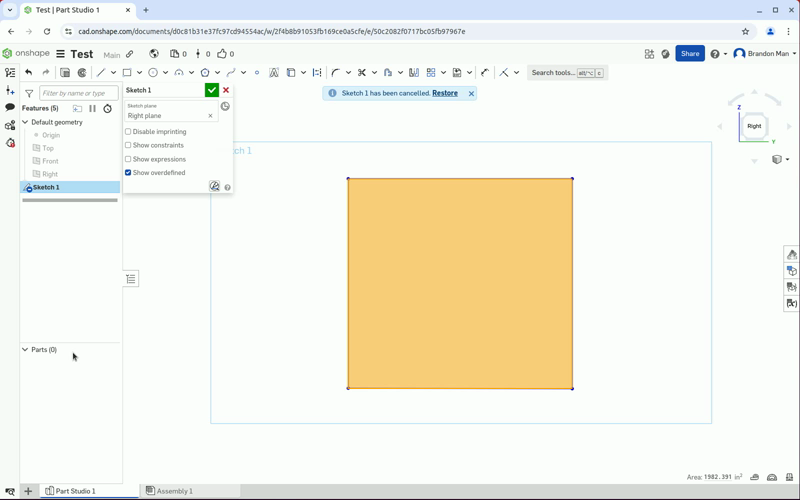
key(shift+e)
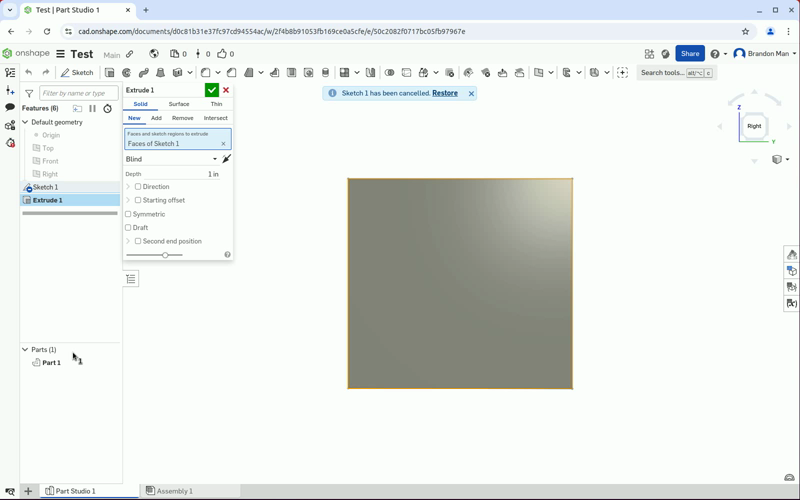
mouse_move(143, 106)
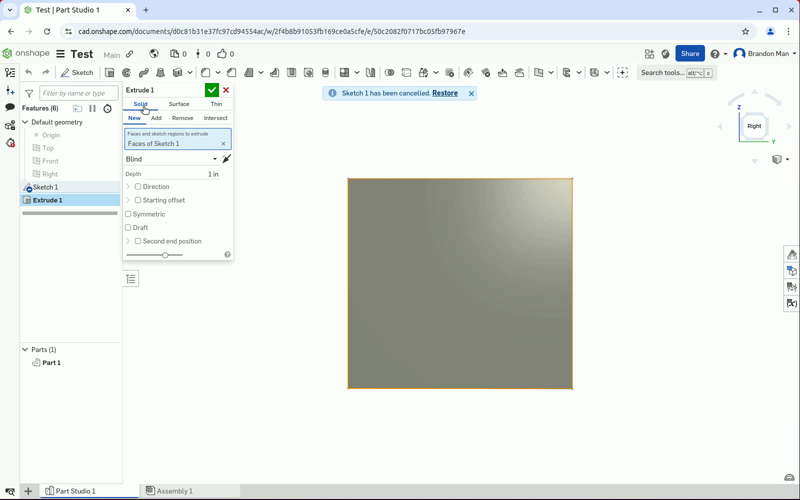
click(143, 106)
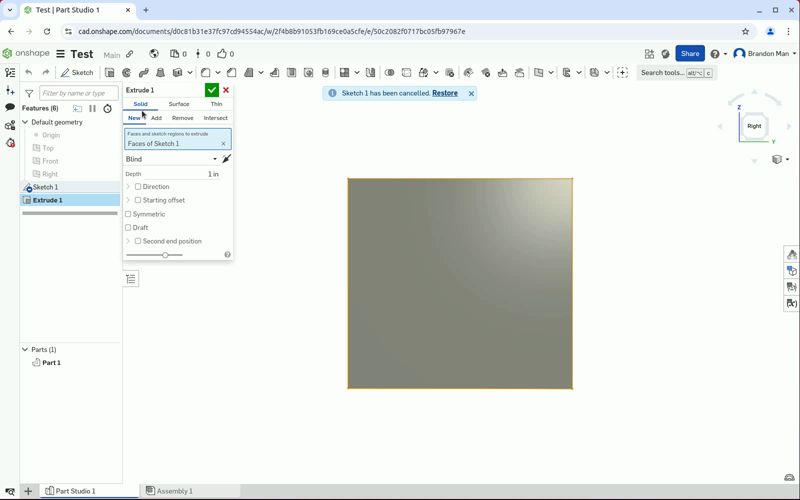
mouse_move(137, 120)
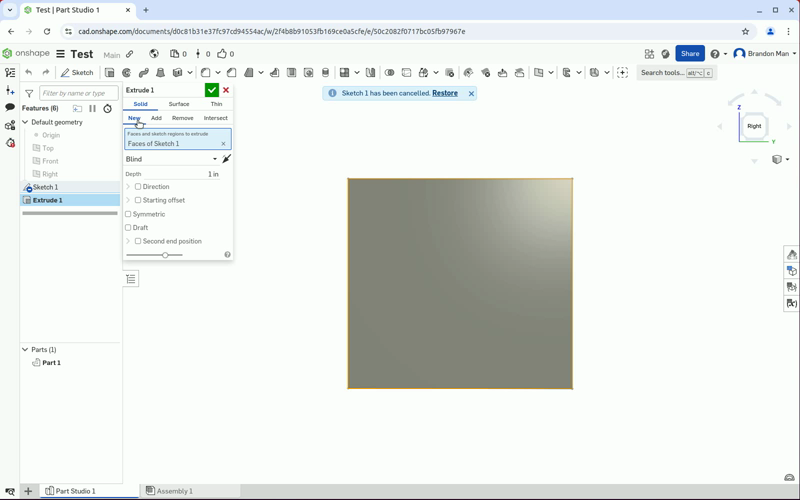
click(137, 120)
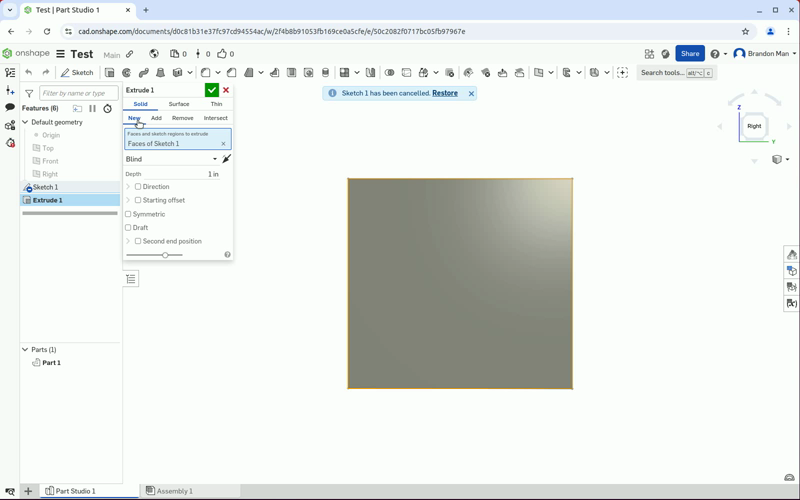
key(tab, 4)
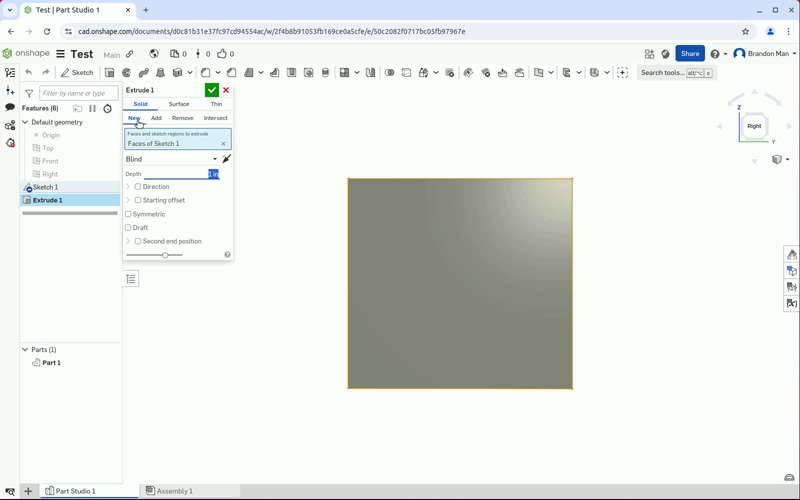
text(1.204)
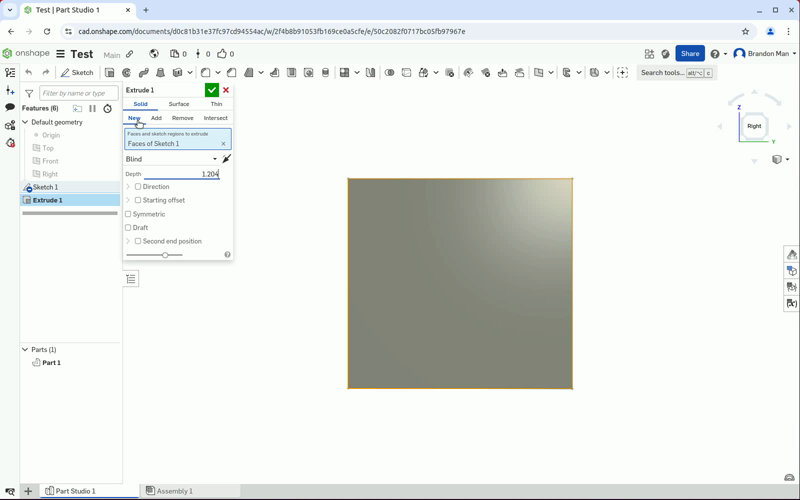
key(enter)
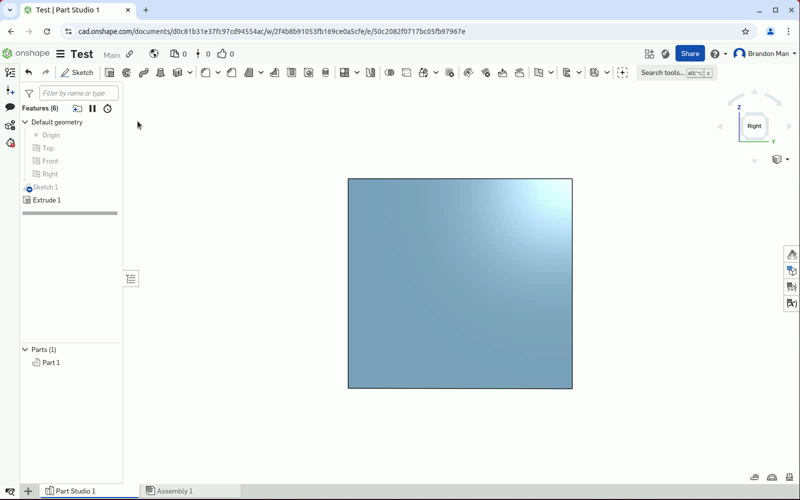
key(shift+h)
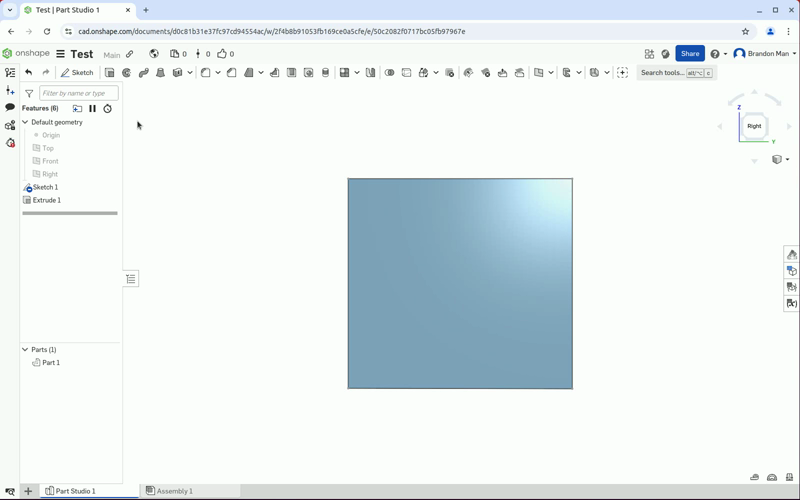
key(shift+h)
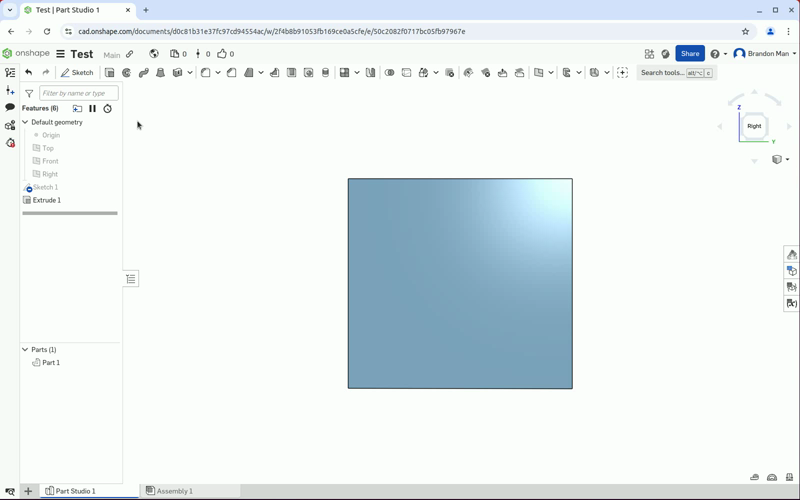
mouse_move(73, 189)
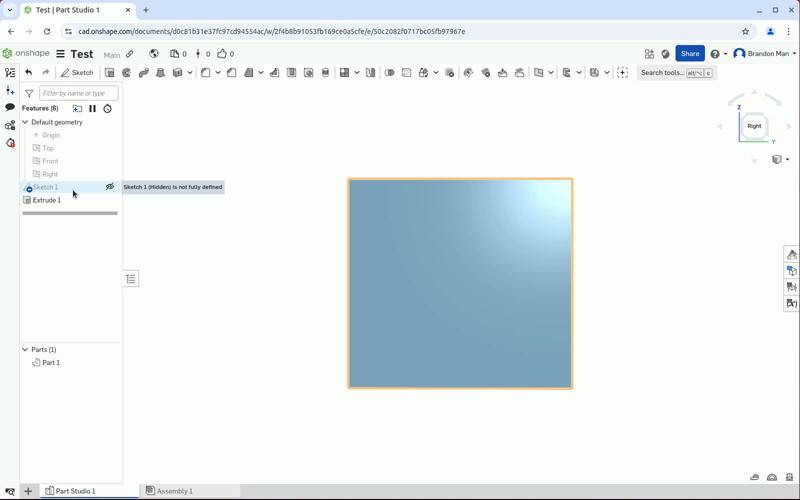
click(73, 189)
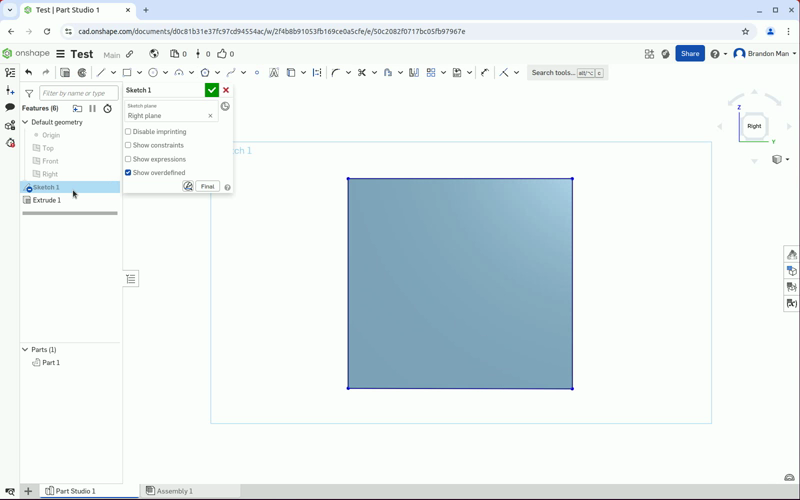
mouse_move(229, 92)
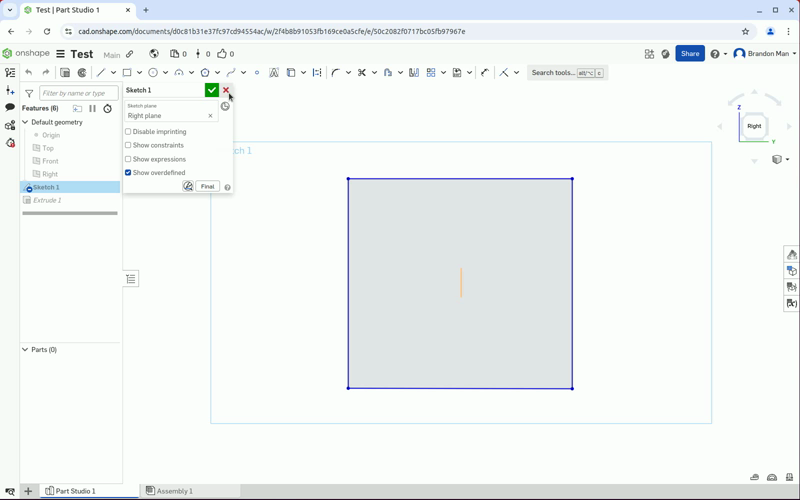
click(229, 92)
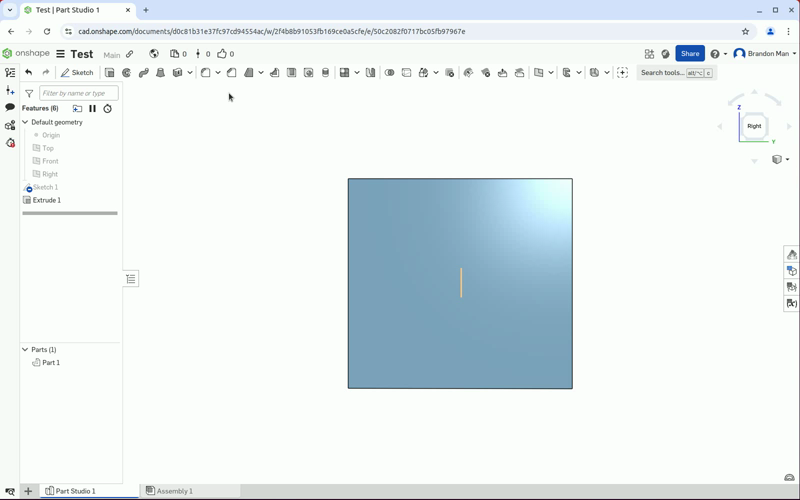
mouse_move(541, 75)
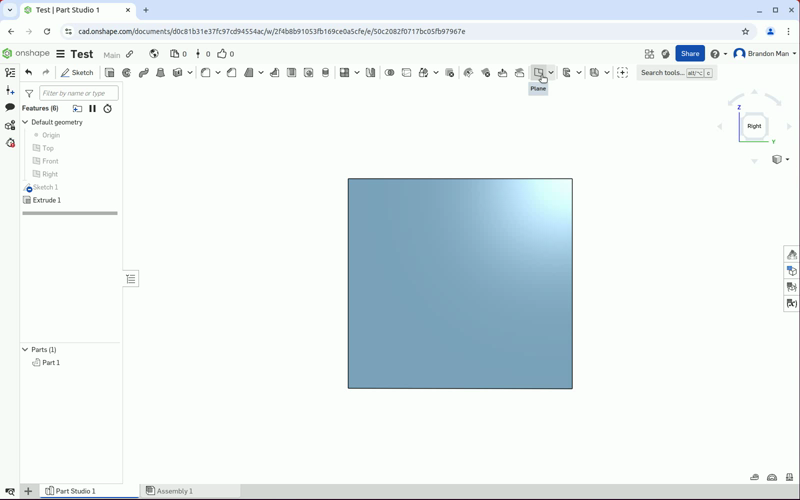
click(541, 75)
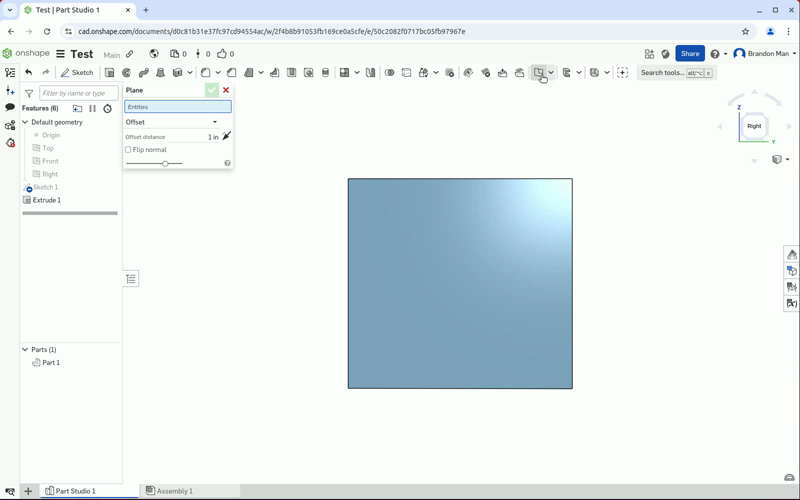
mouse_move(73, 176)
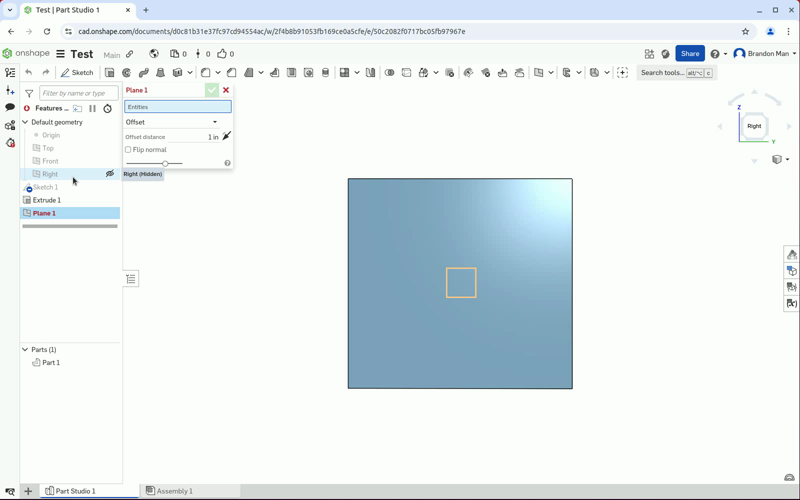
click(73, 176)
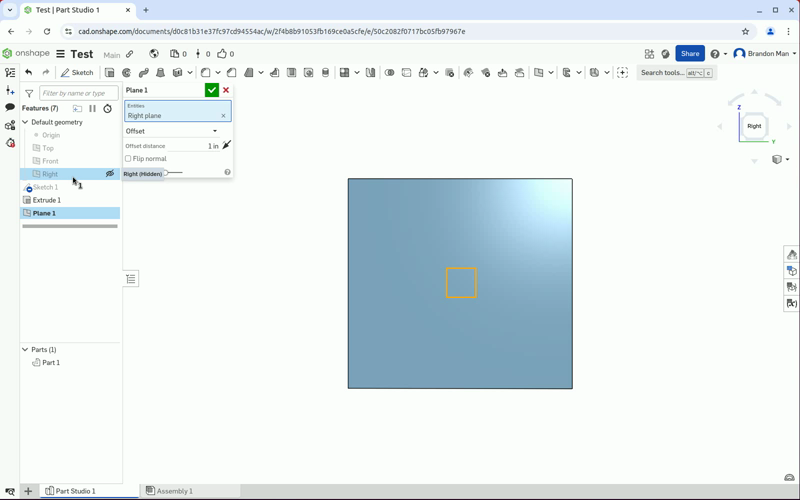
key(tab, 2)
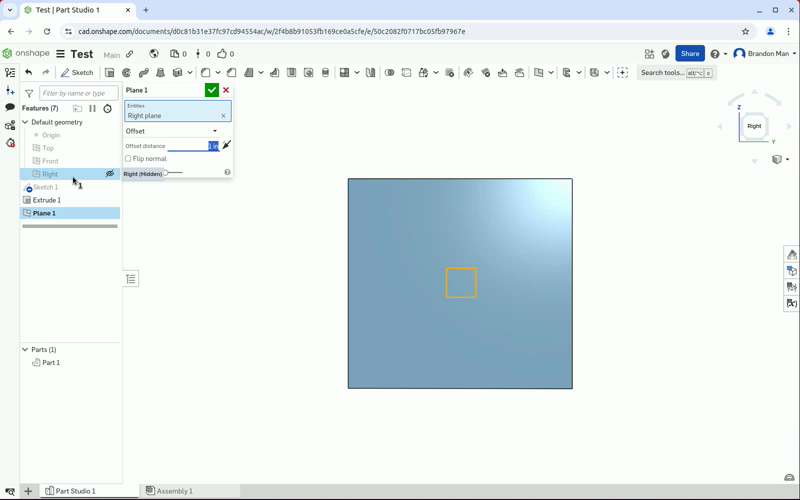
text(1.202)
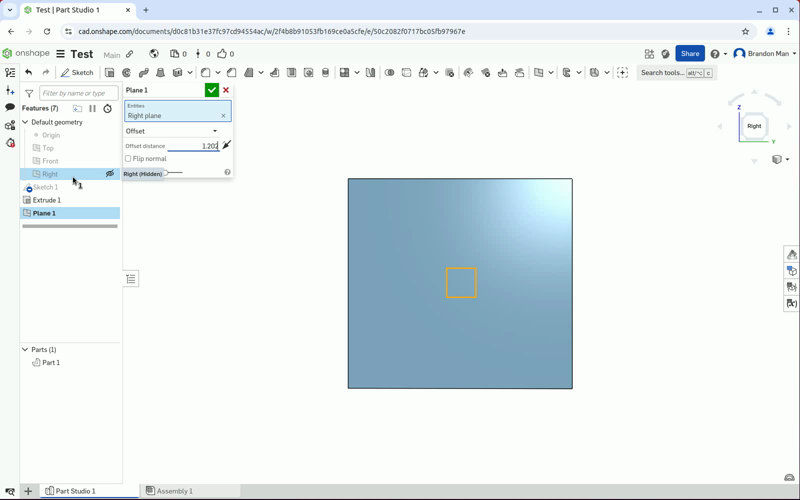
key(enter, 2)
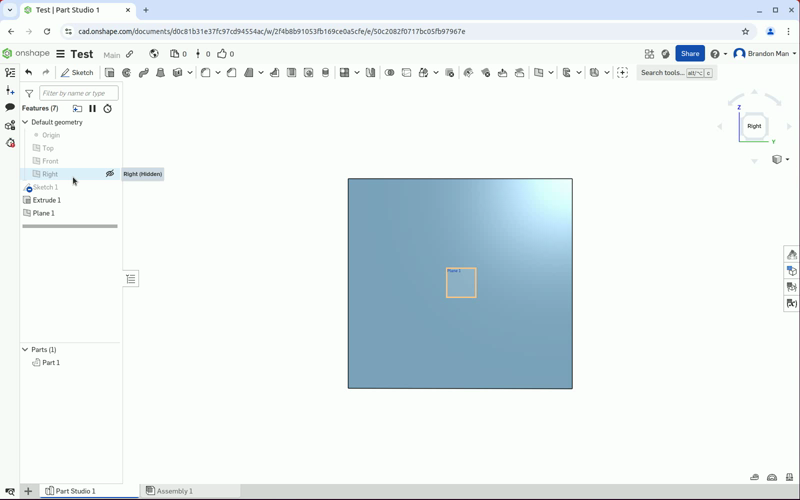
key(shift+s)
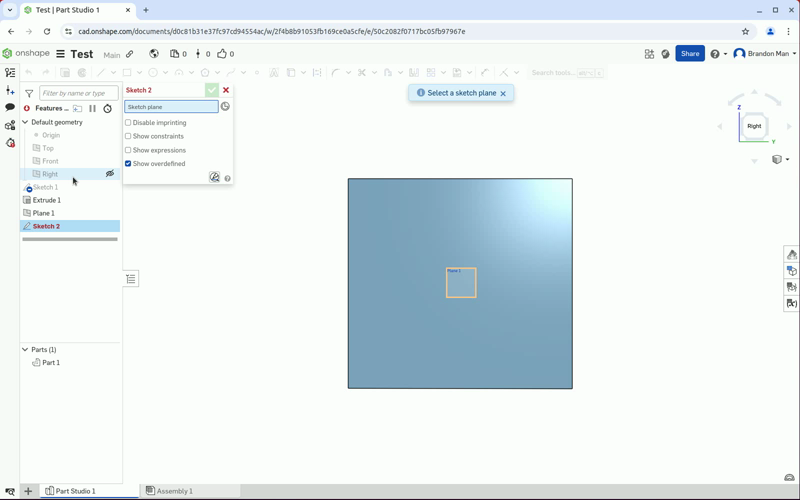
mouse_move(73, 215)
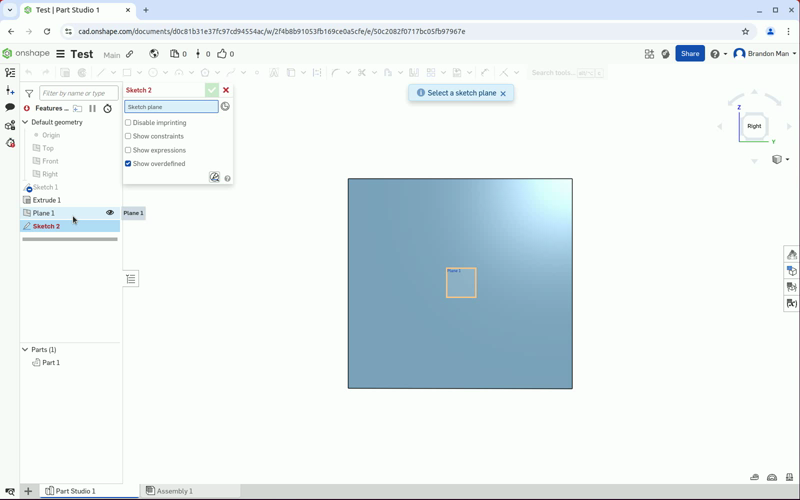
click(73, 215)
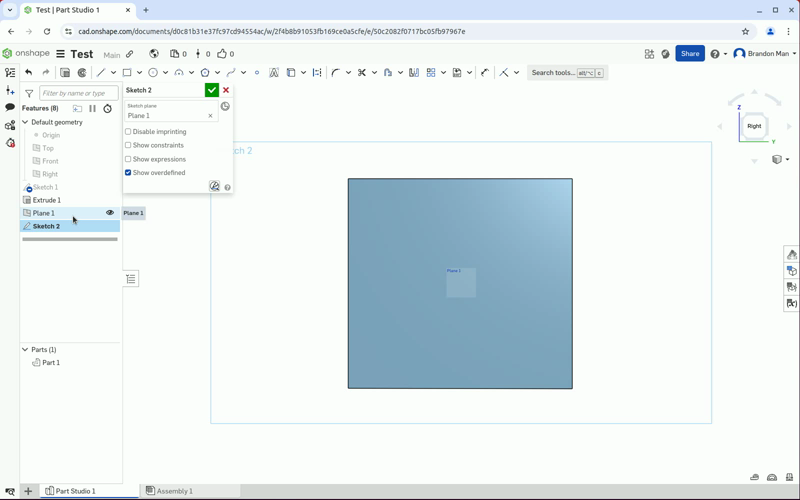
mouse_move(73, 352)
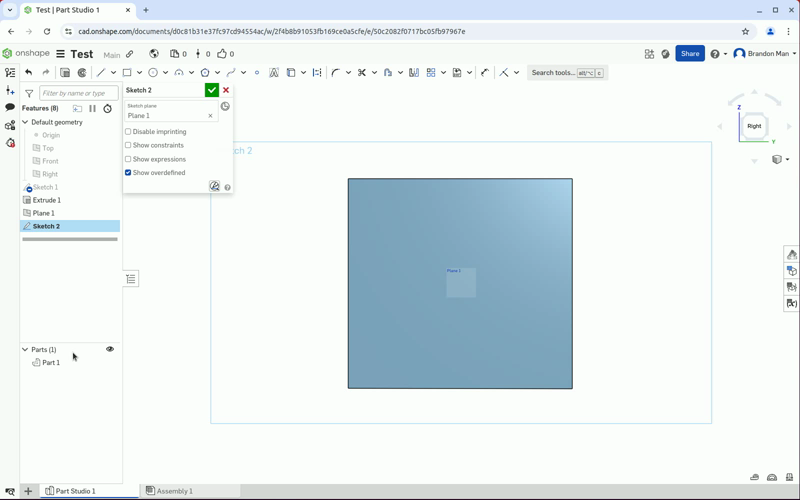
key(y)
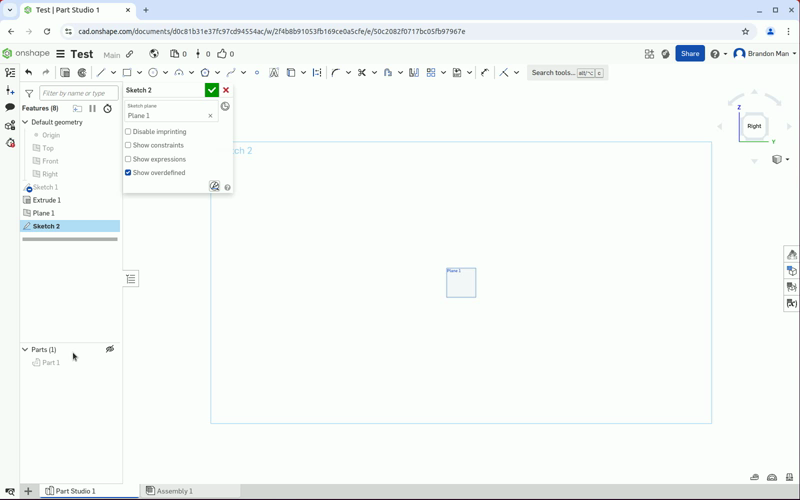
key(a)
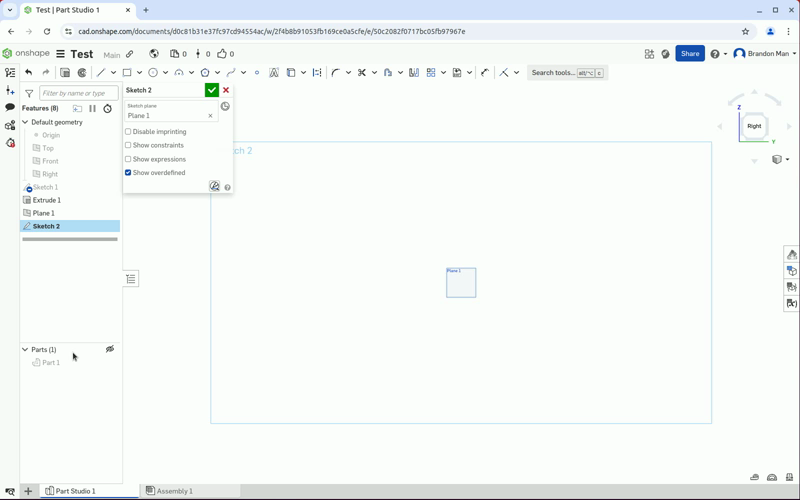
key_down(shift)
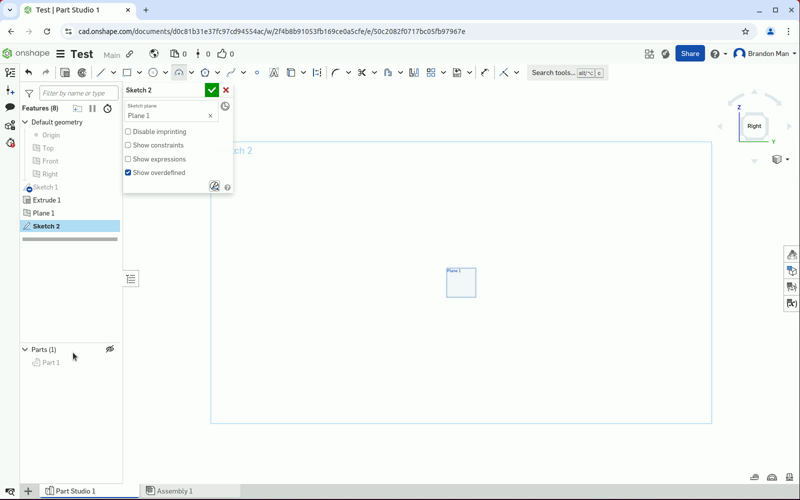
mouse_move(447, 177)
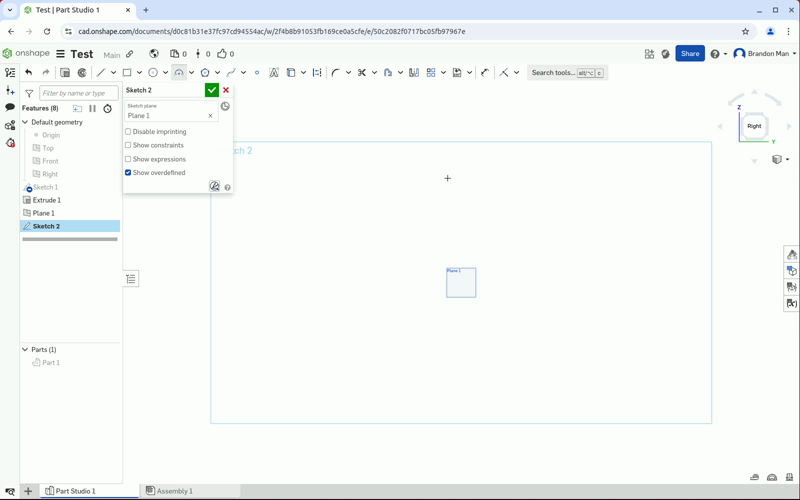
click(447, 177)
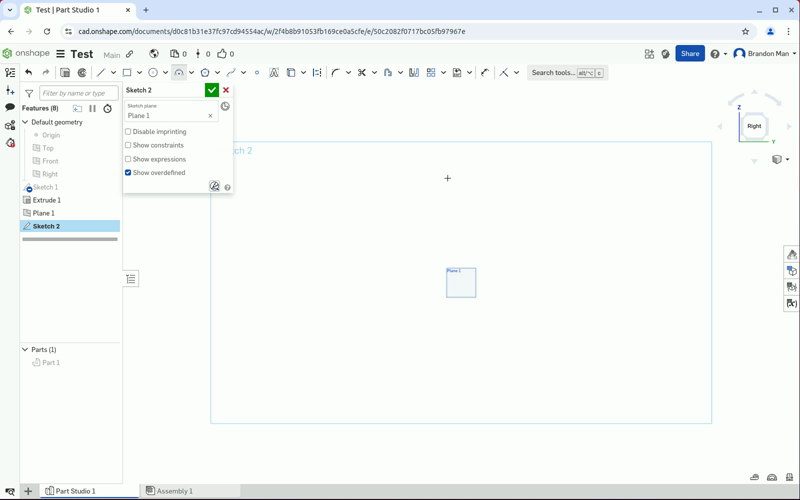
key_up(shift)
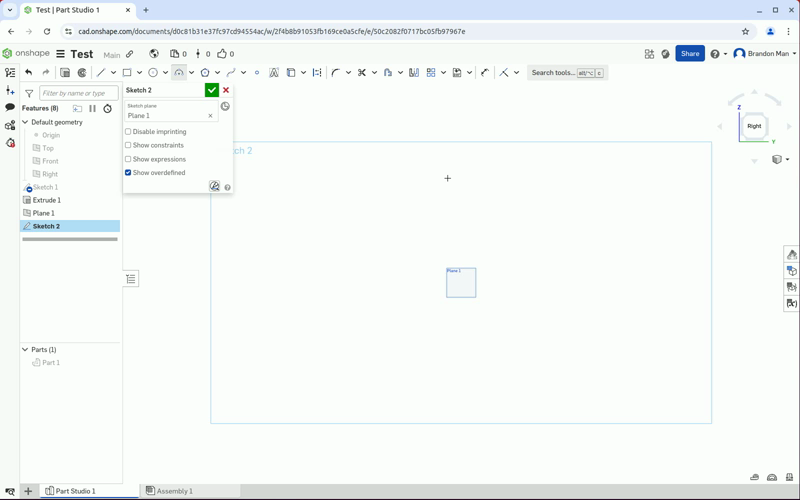
key_down(shift)
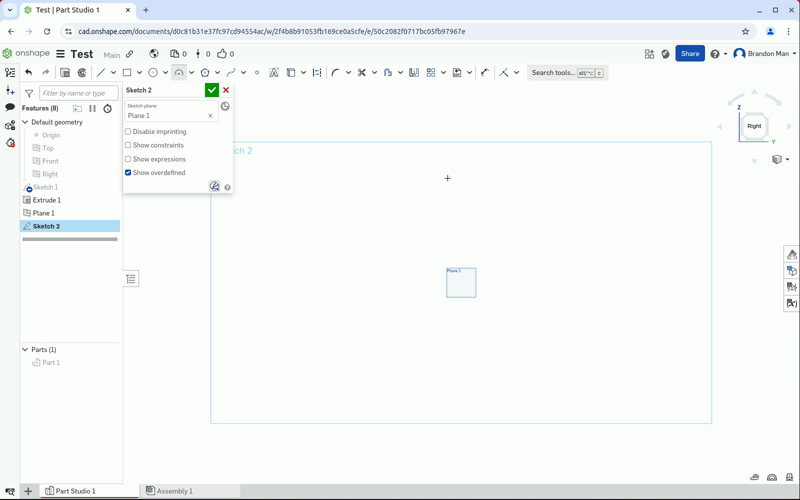
mouse_move(474, 177)
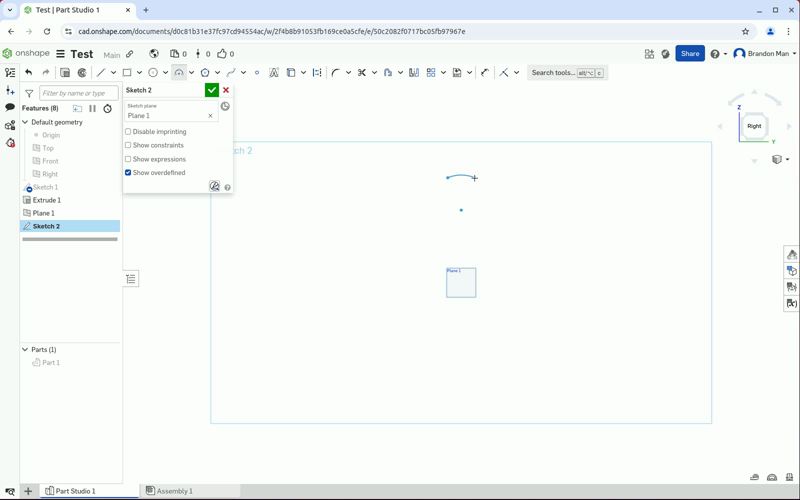
click(474, 177)
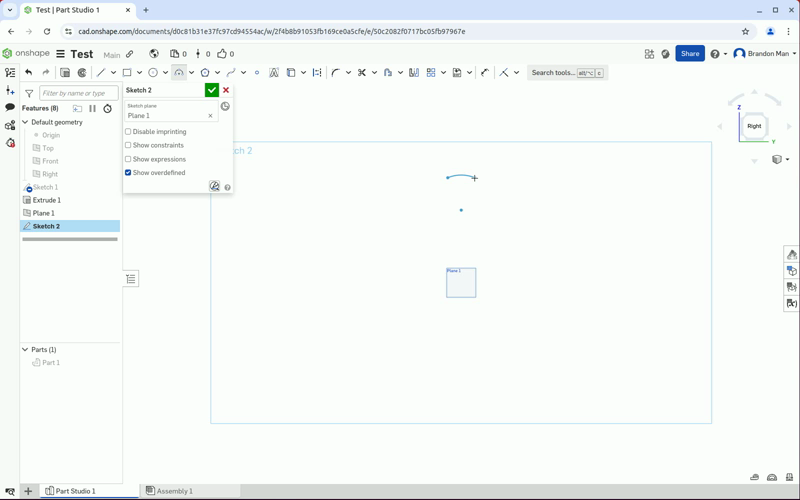
mouse_move(461, 190)
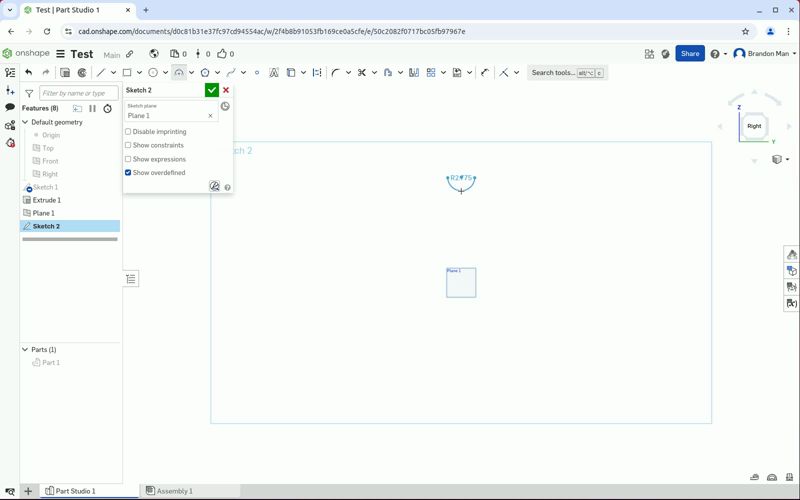
click(461, 190)
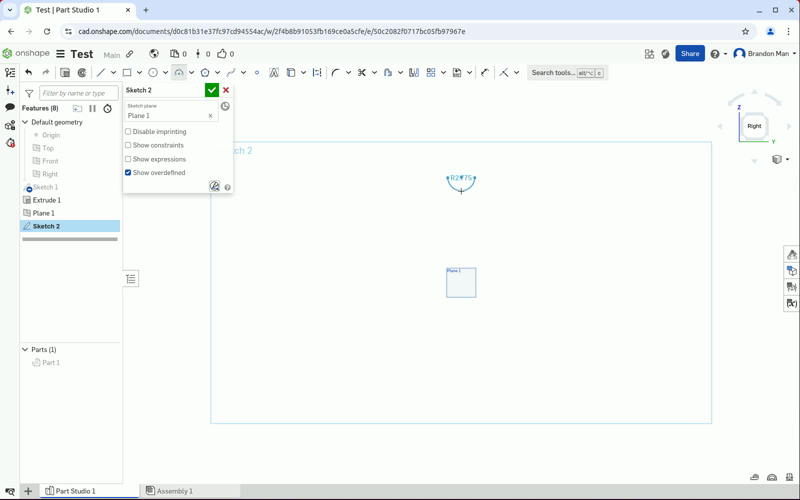
key_up(shift)
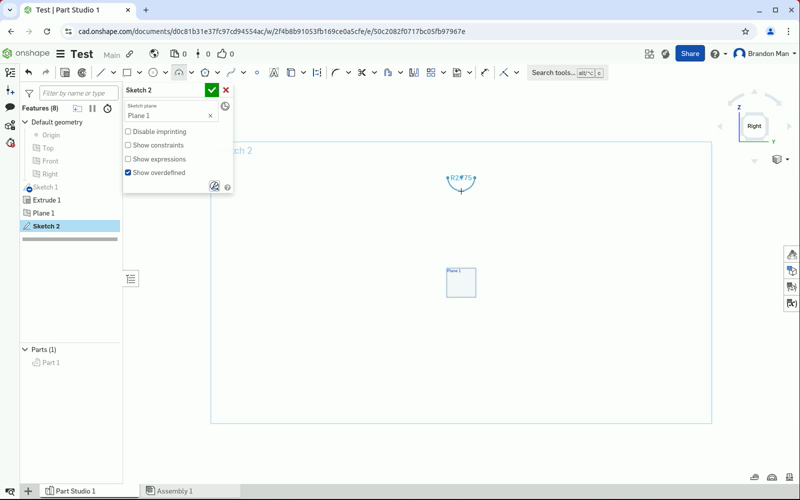
key(esc)
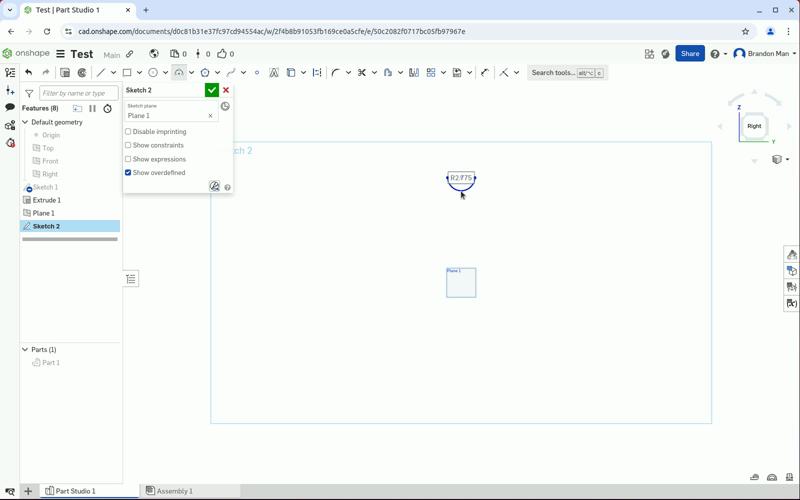
key(l)
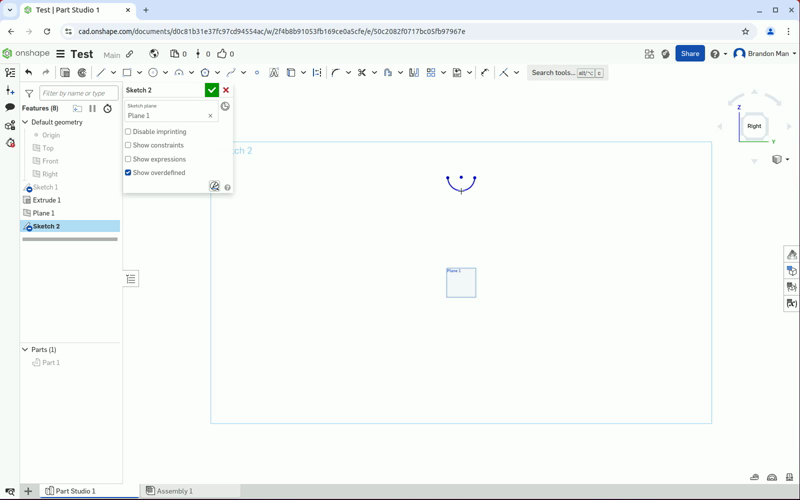
mouse_move(474, 177)
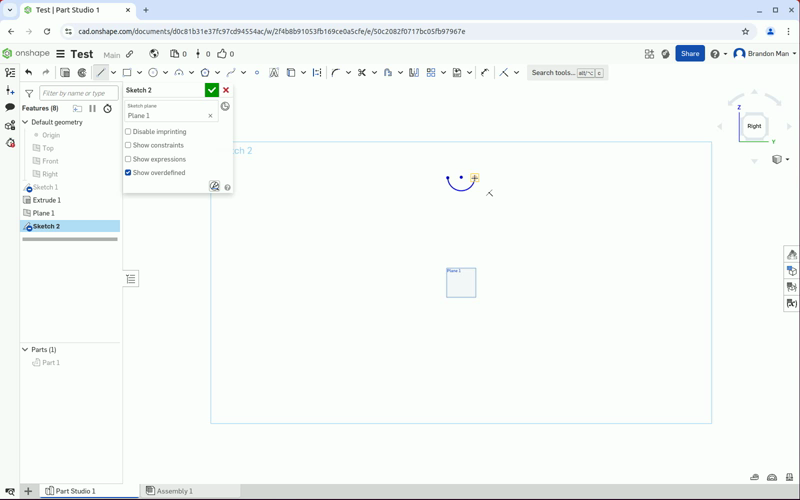
click(474, 177)
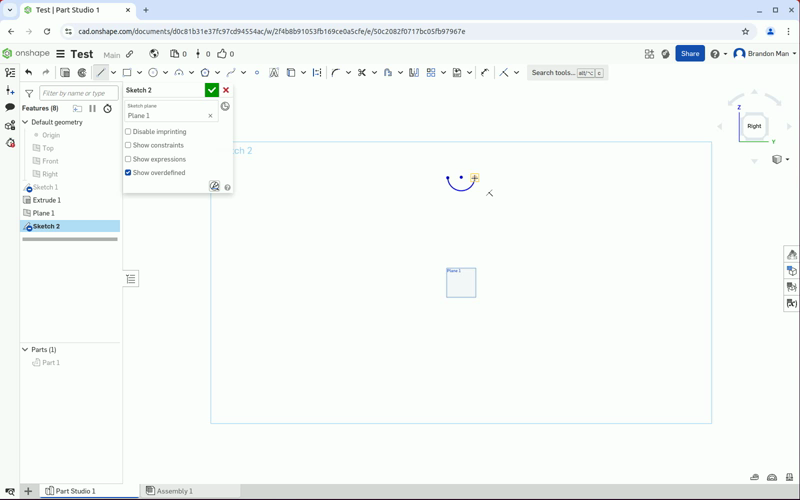
mouse_move(504, 177)
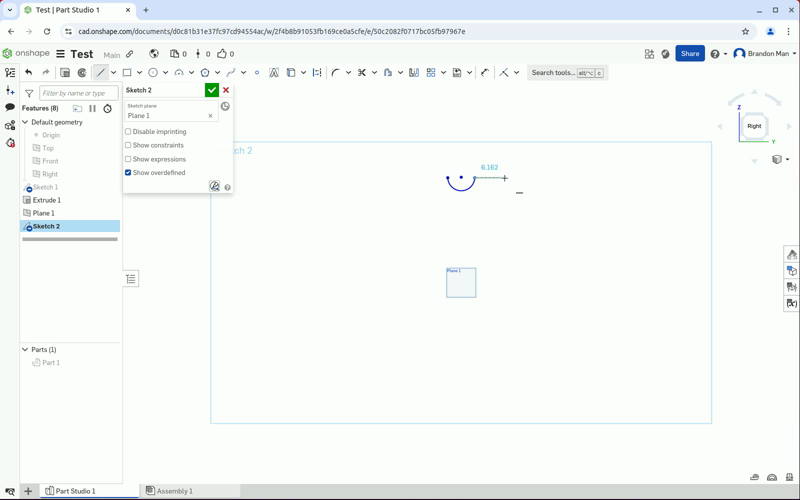
key_down(shift)
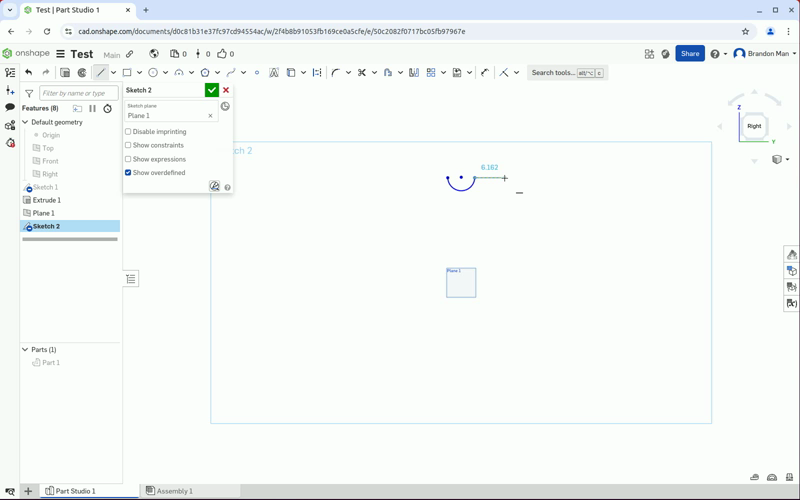
mouse_move(447, 177)
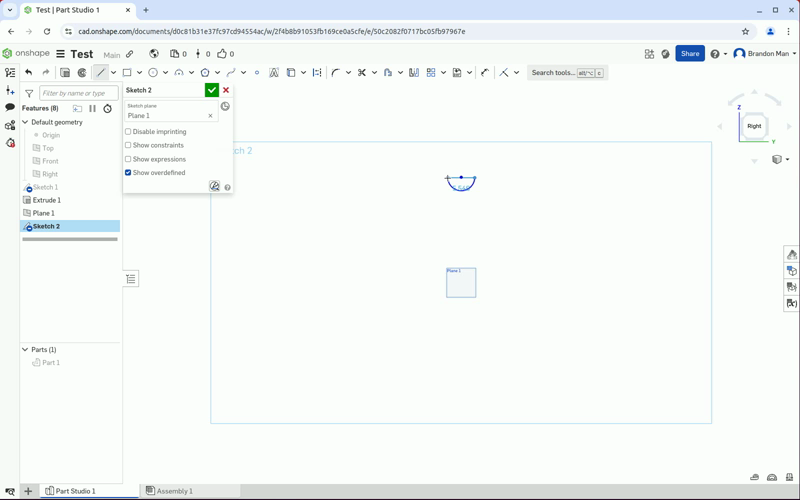
key_up(shift)
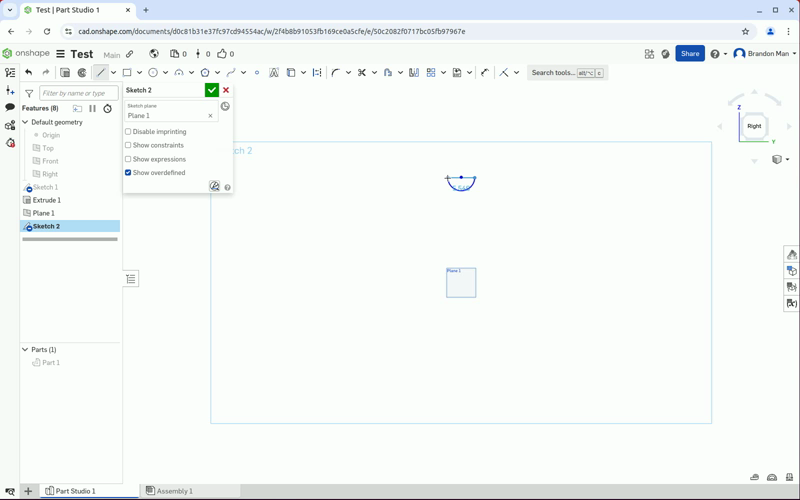
click(447, 177)
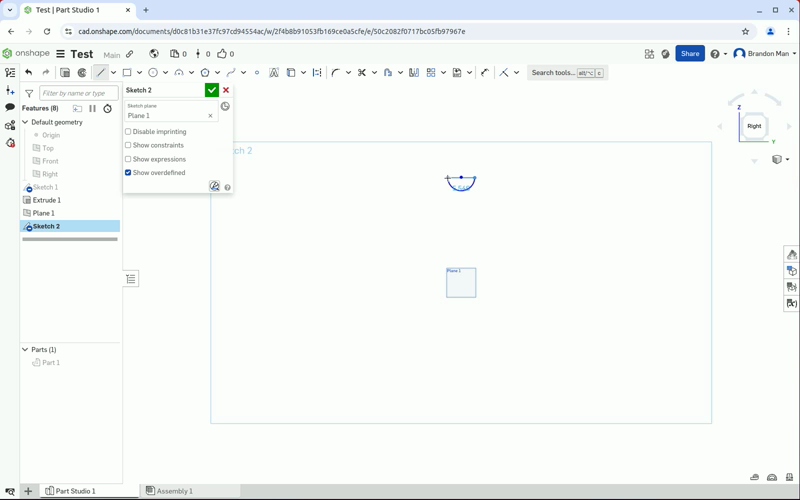
key(esc)
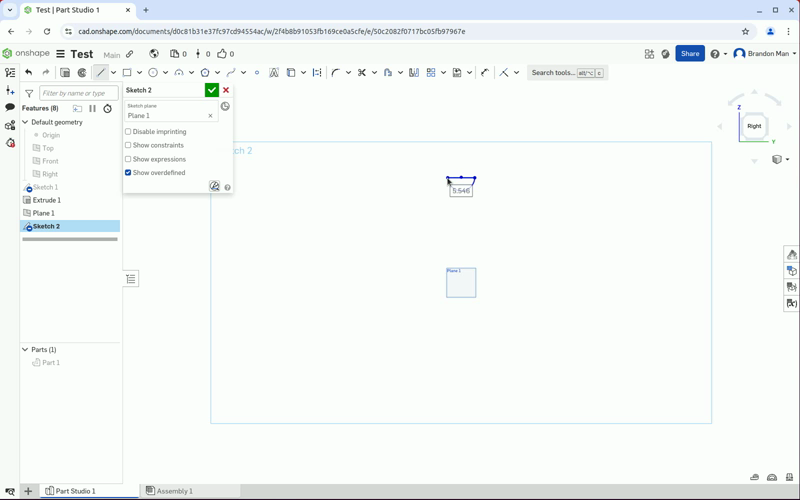
mouse_move(463, 183)
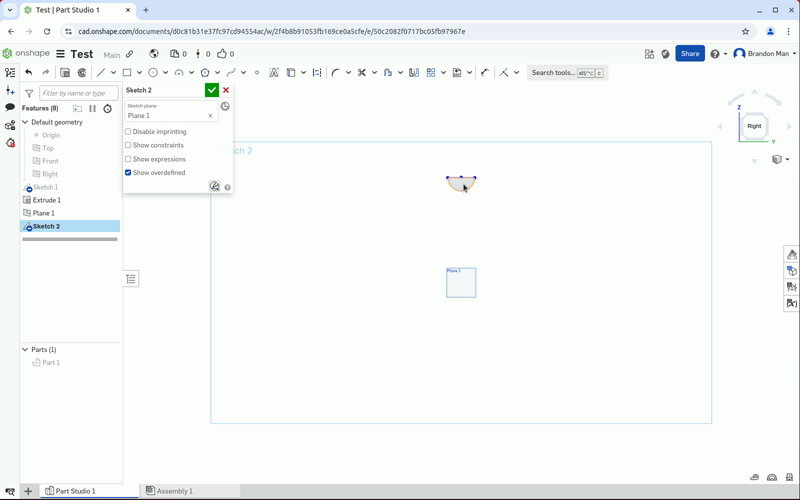
scroll(6)
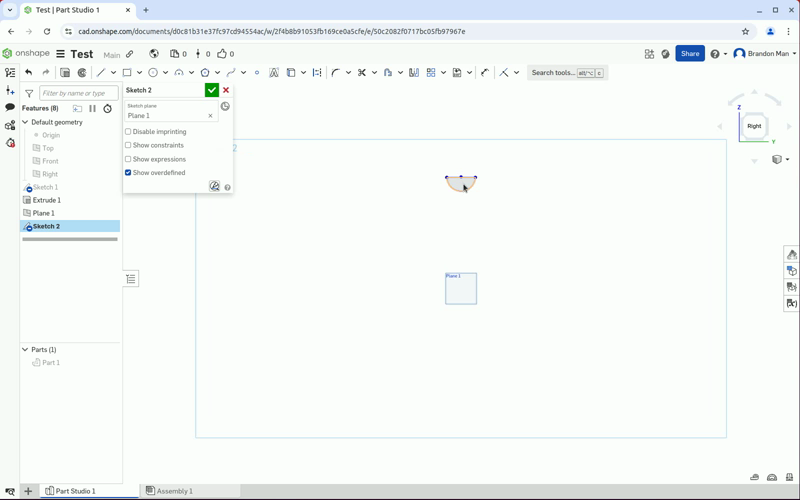
scroll(6)
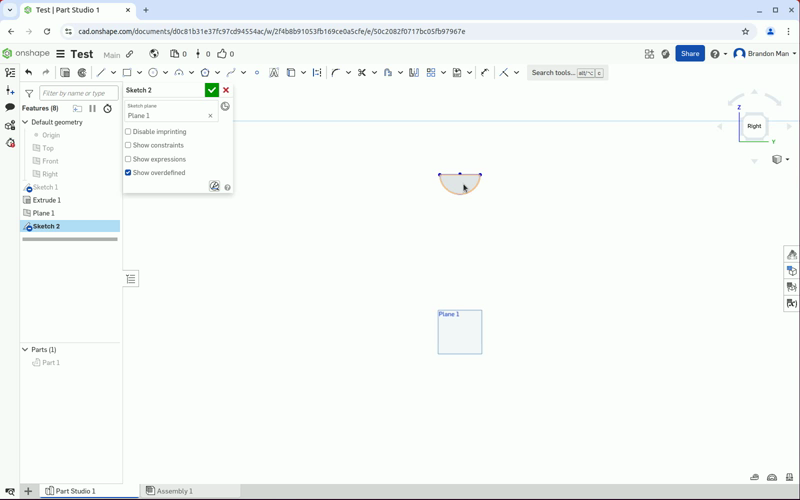
scroll(6)
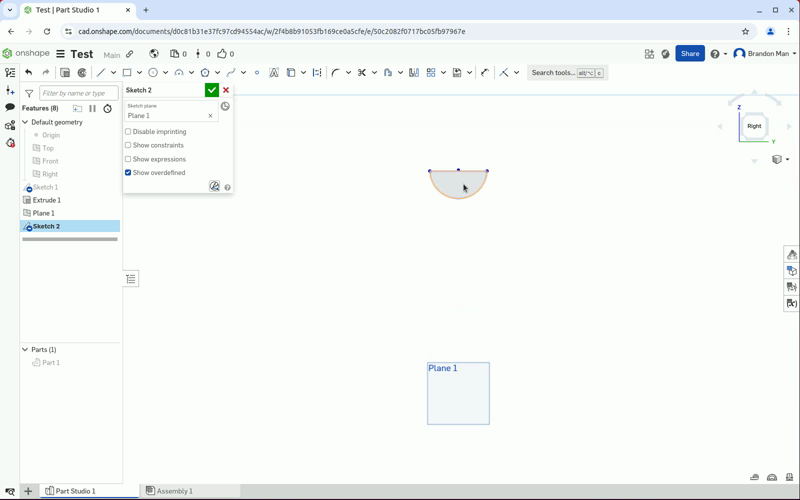
scroll(6)
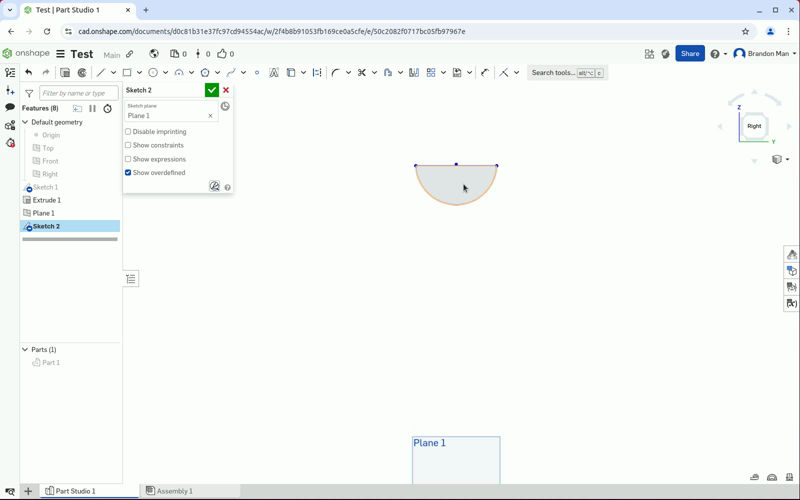
scroll(6)
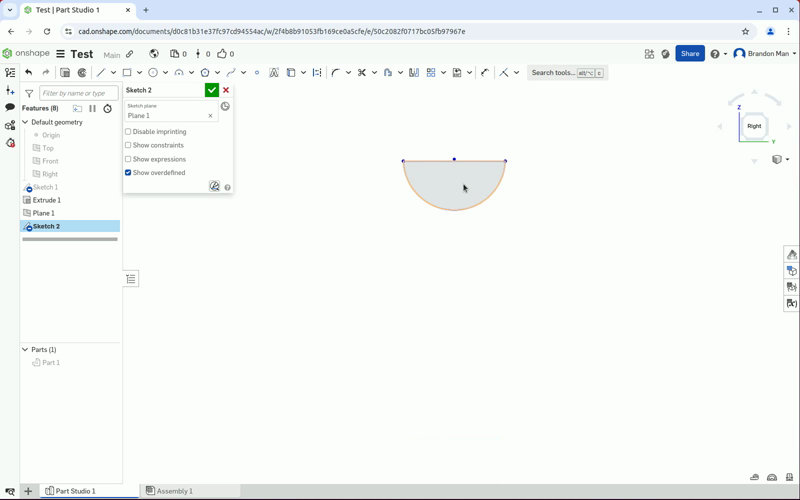
scroll(6)
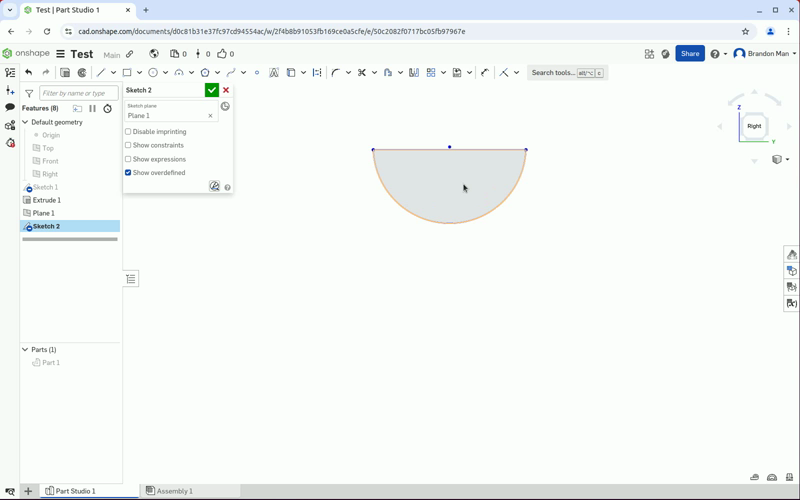
scroll(6)
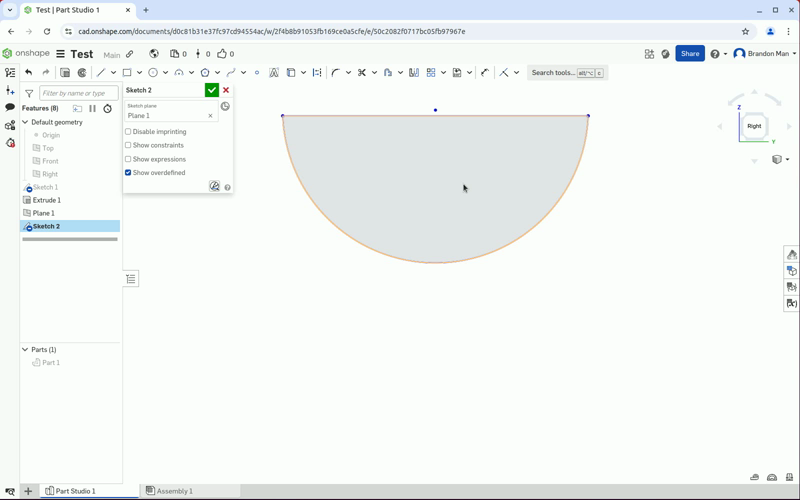
click(463, 183)
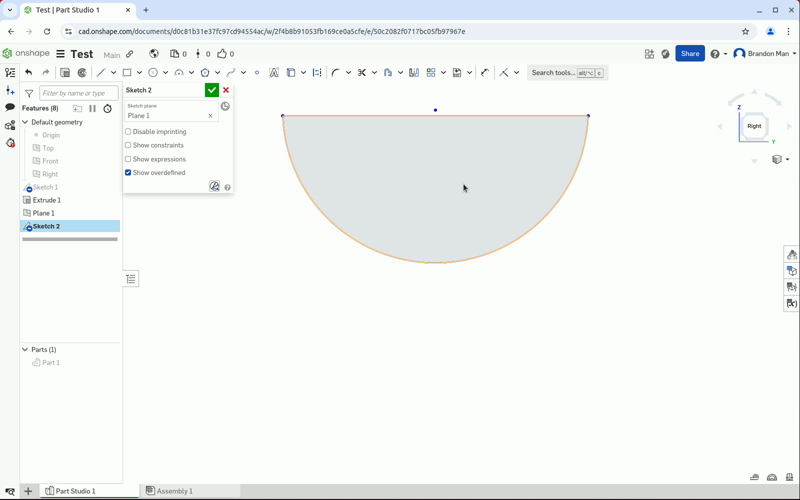
scroll(-6)
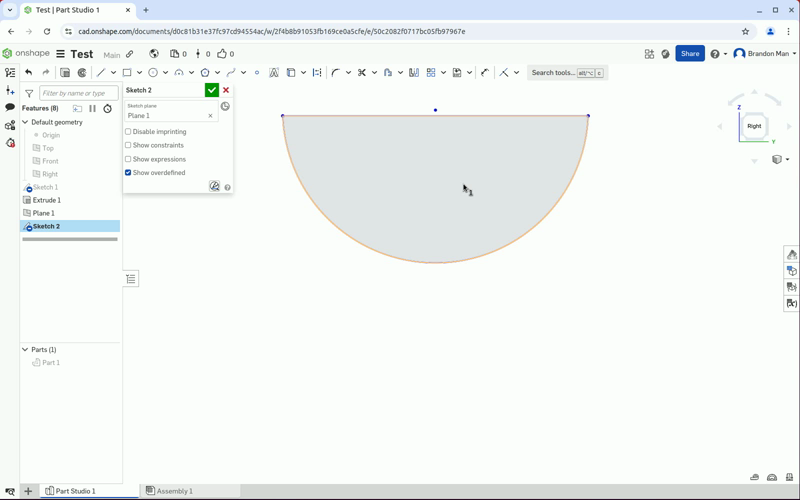
scroll(-6)
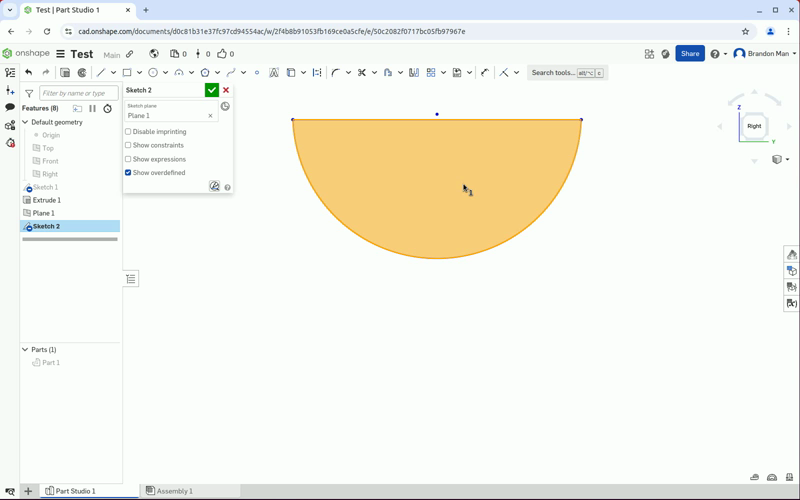
scroll(-6)
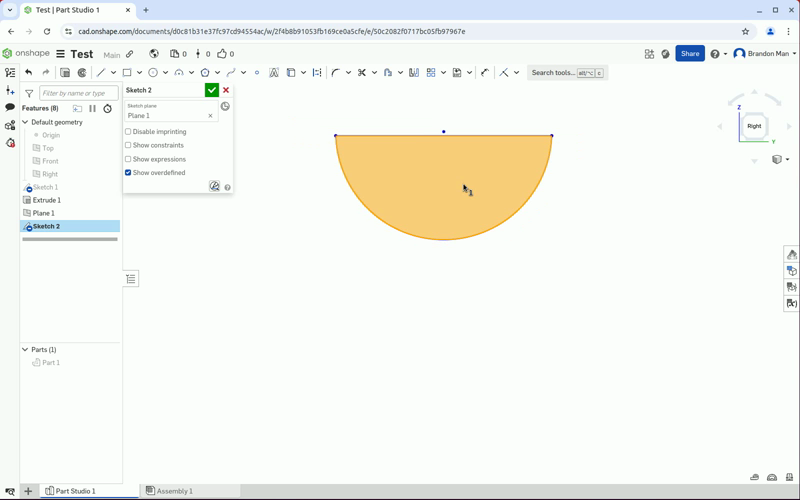
scroll(-6)
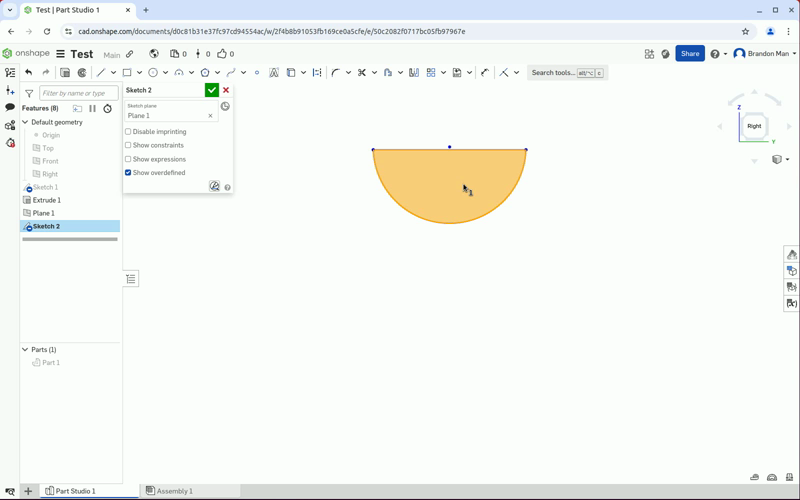
scroll(-6)
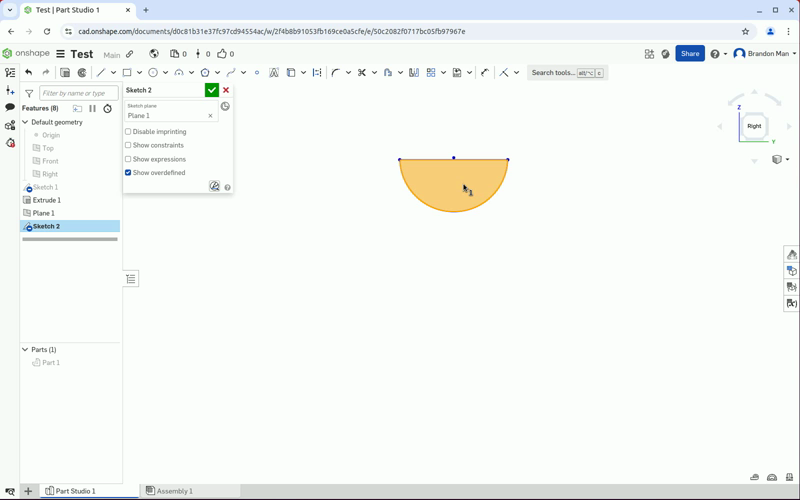
scroll(-6)
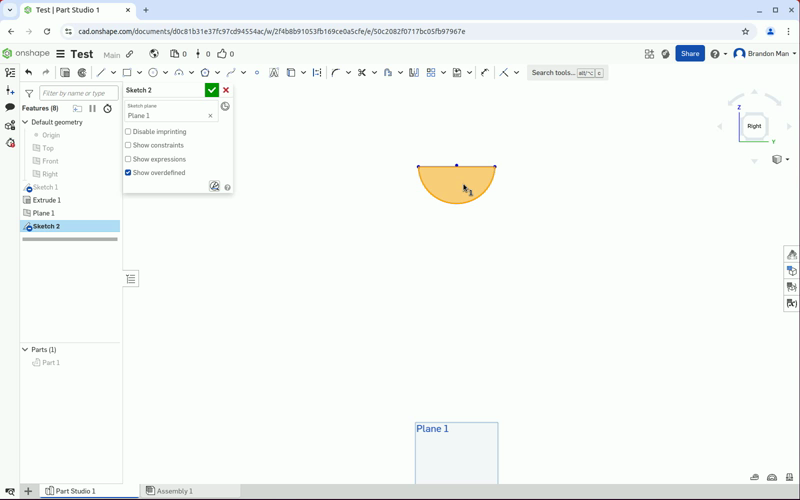
scroll(-6)
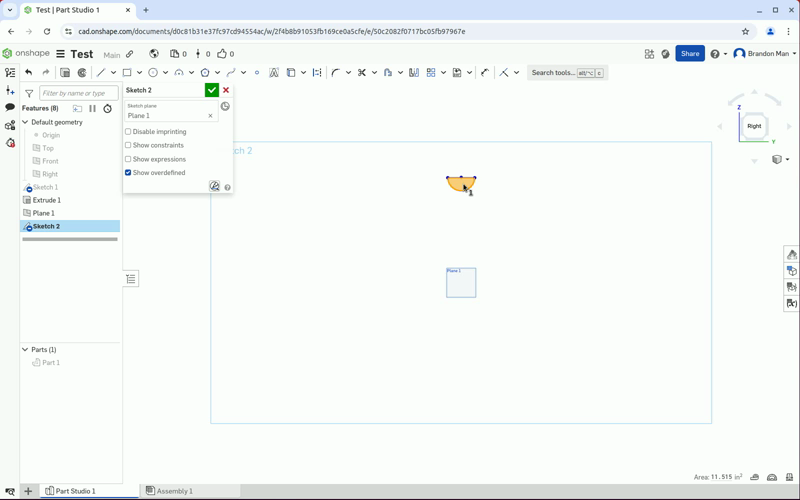
mouse_move(73, 352)
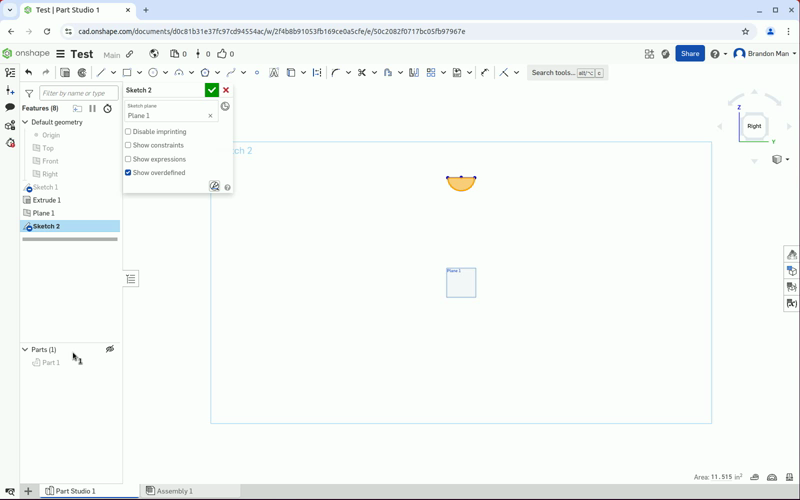
key(shift+y)
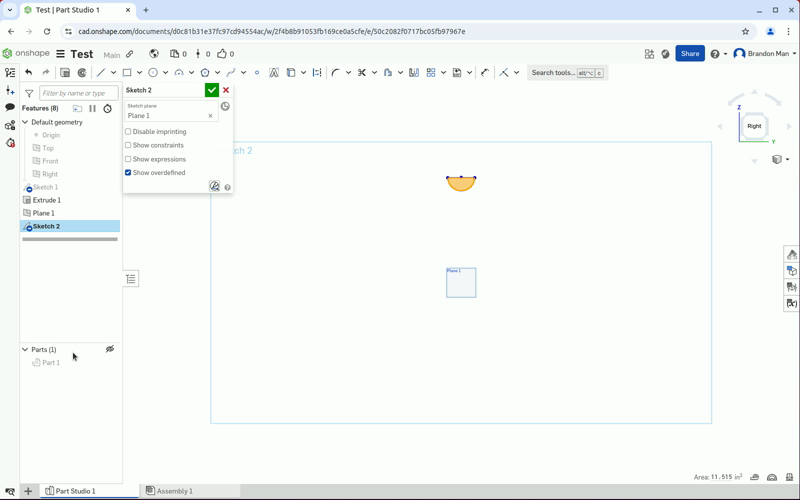
key(shift+e)
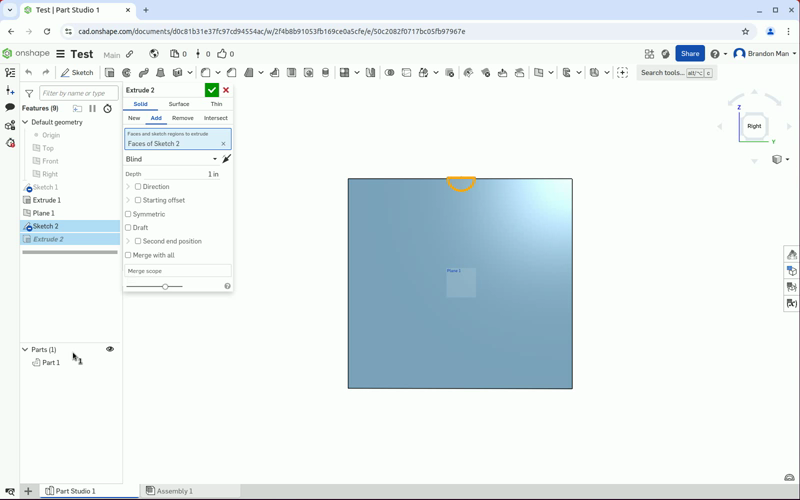
mouse_move(143, 106)
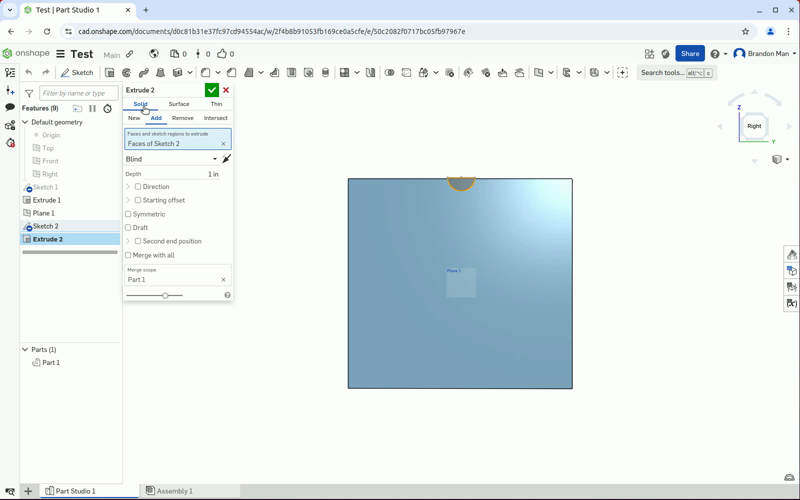
click(143, 106)
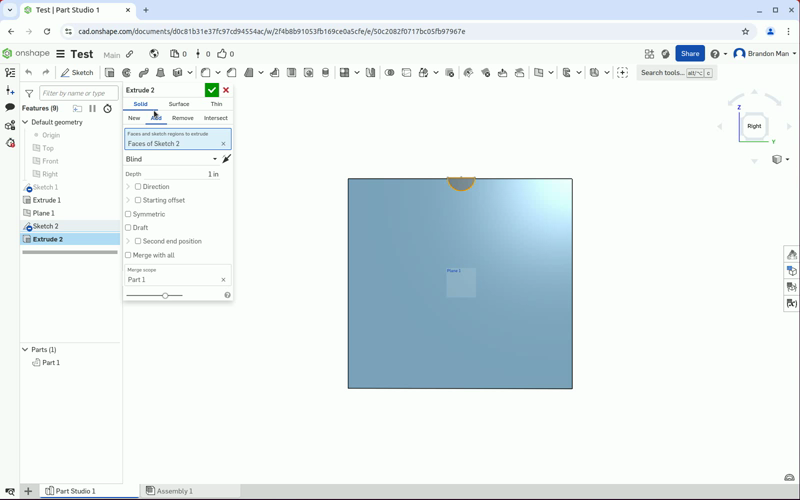
mouse_move(186, 120)
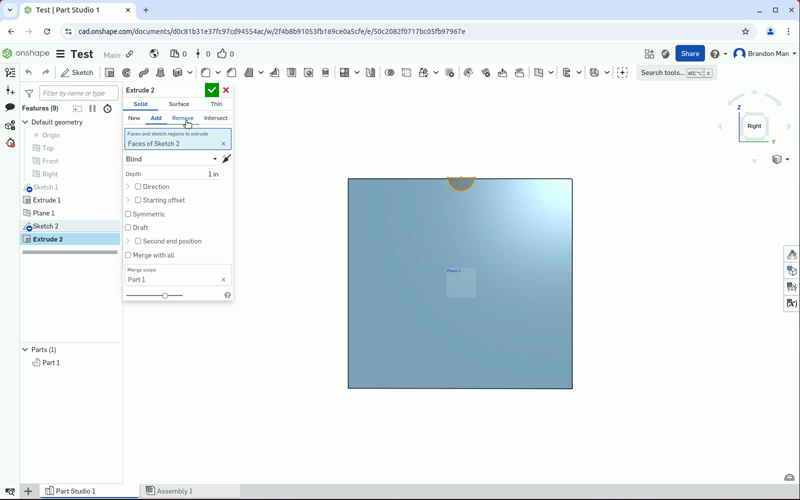
click(186, 120)
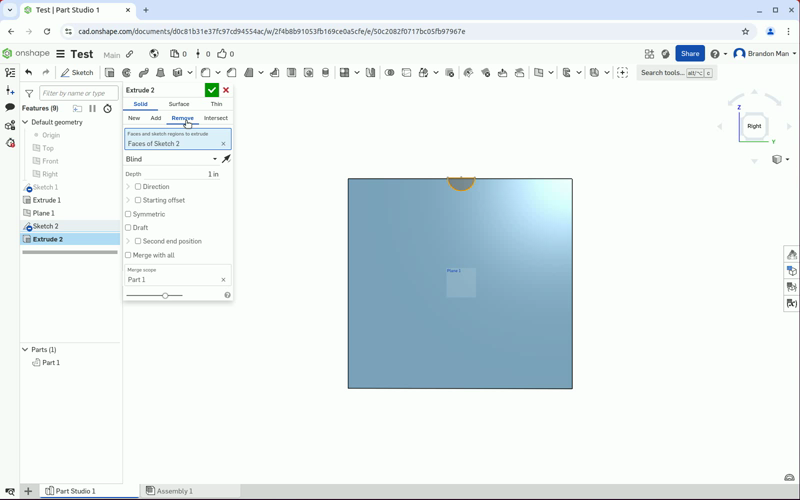
key(tab, 4)
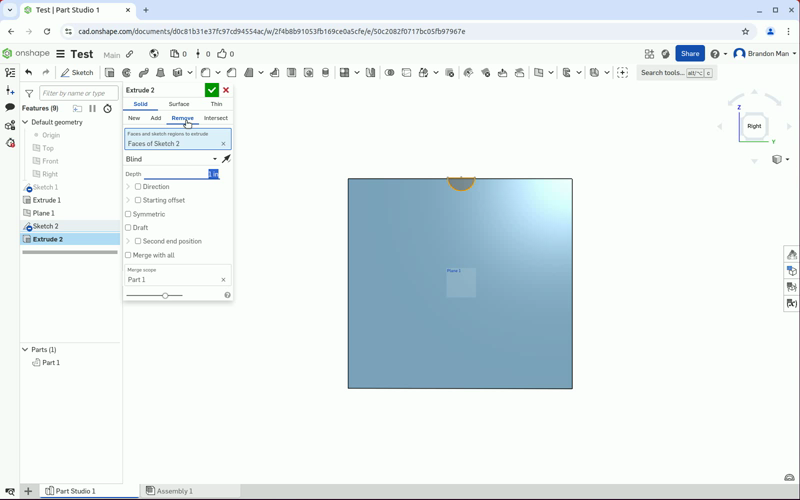
text(1.444)
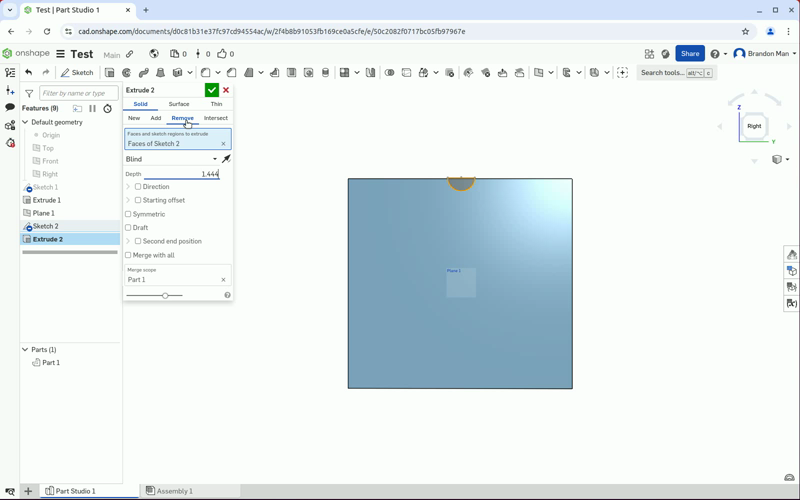
key(tab, 6)
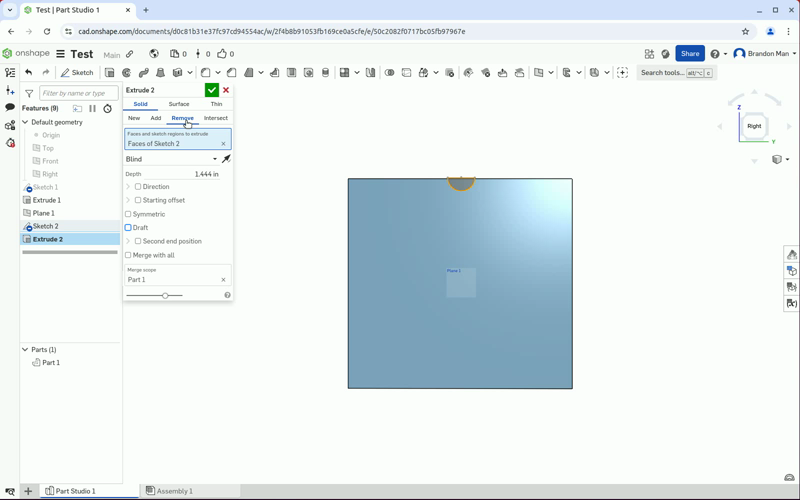
key(space)
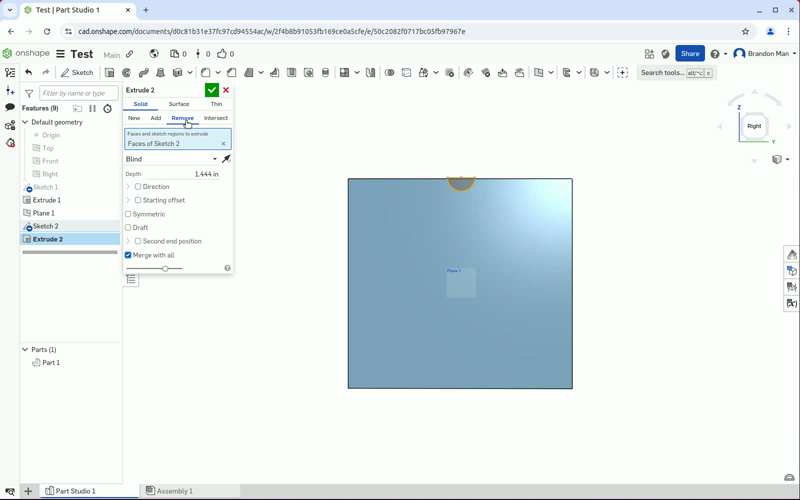
key(enter)
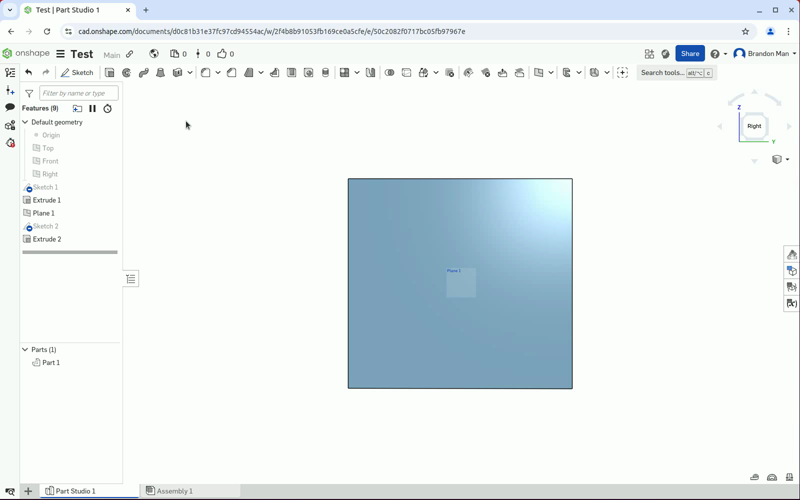
key(shift+h)
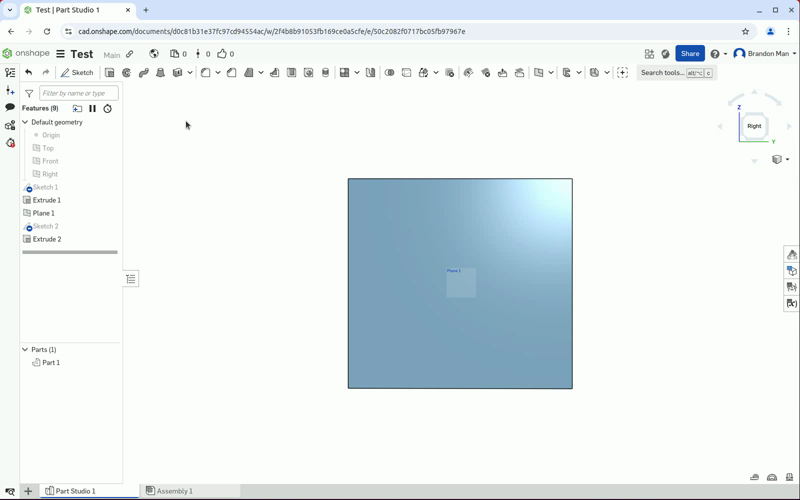
key(shift+h)
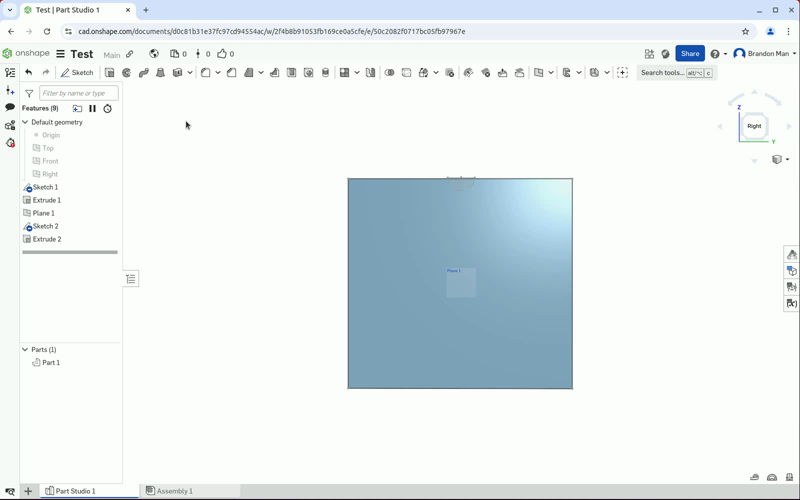
key(shift+7)
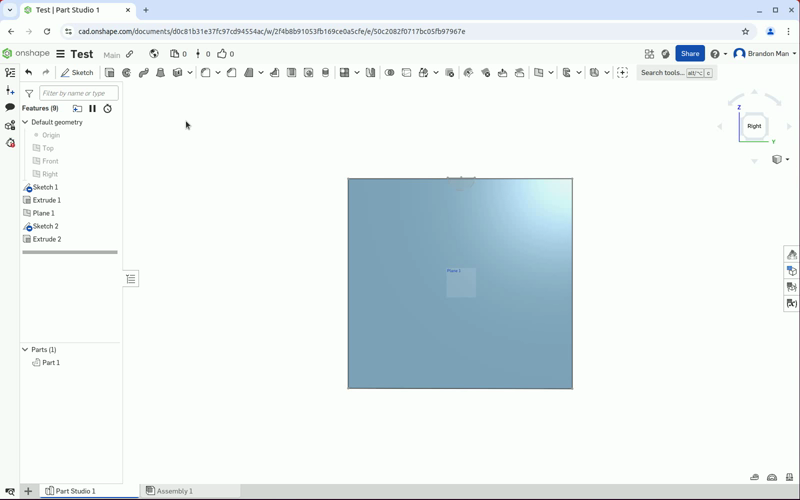
key(right, 2)
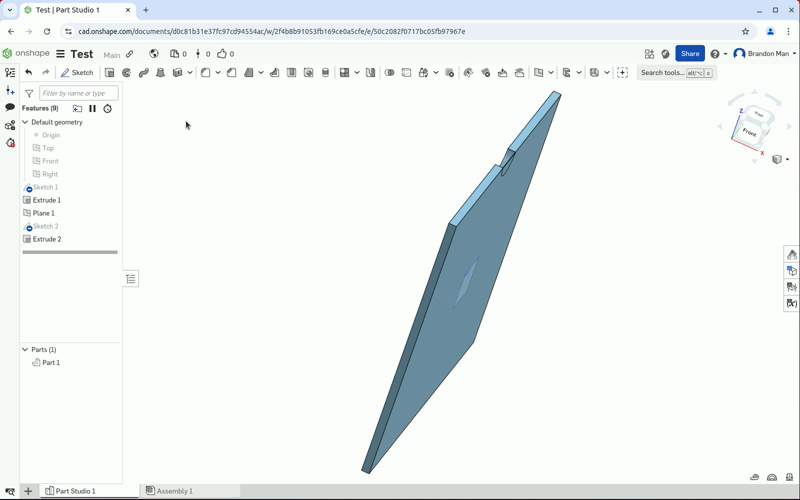
key(down, 2)
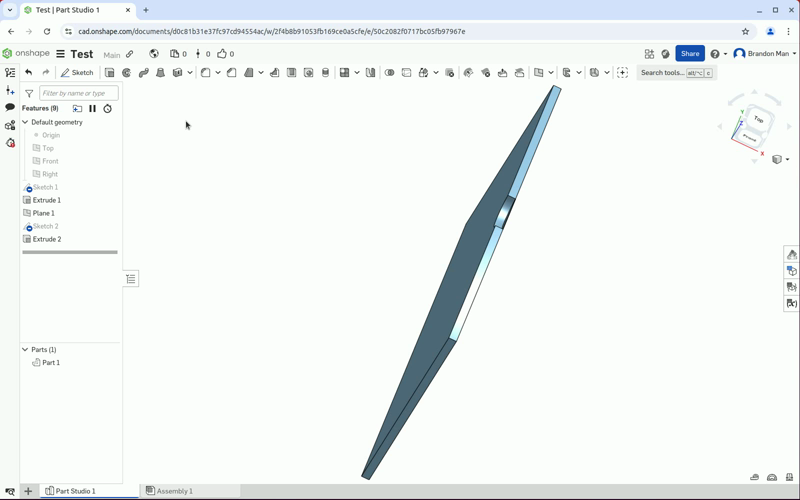
key(up, 2)
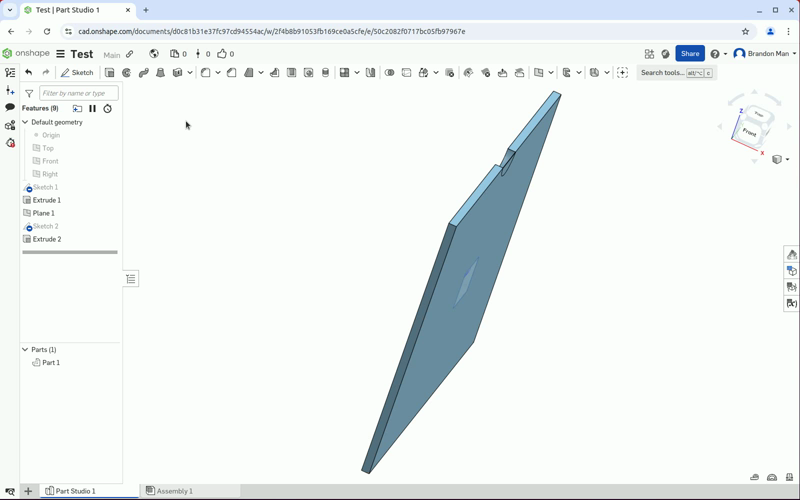
key(left, 2)
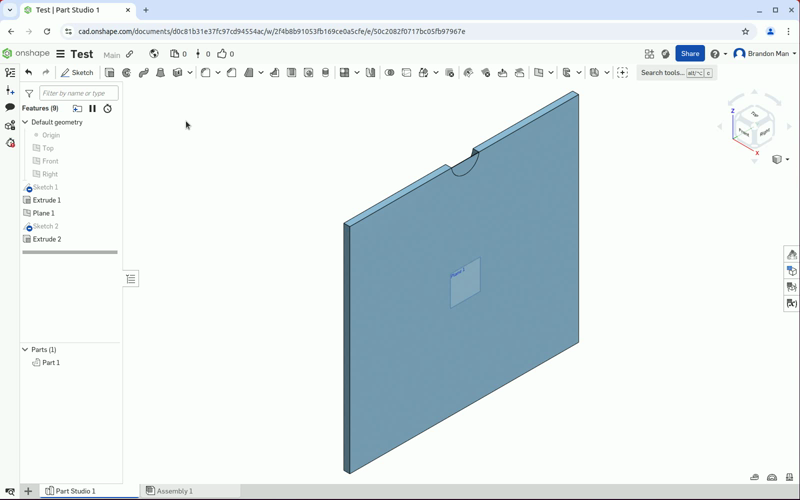
mouse_move(73, 189)
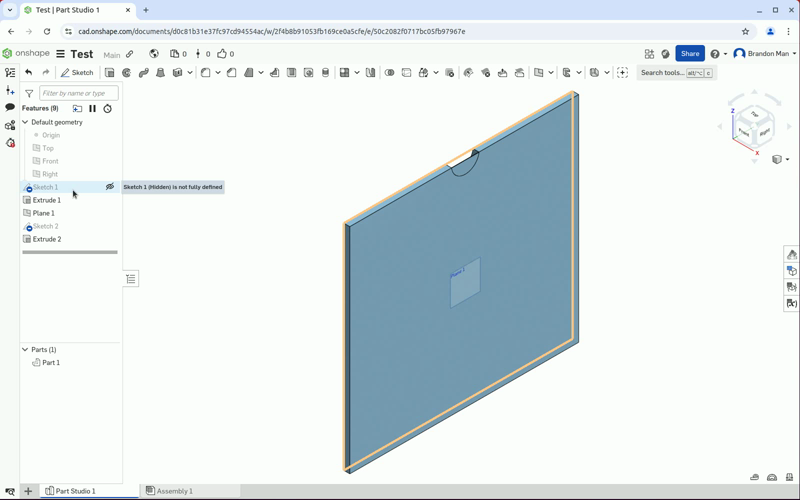
click(73, 189)